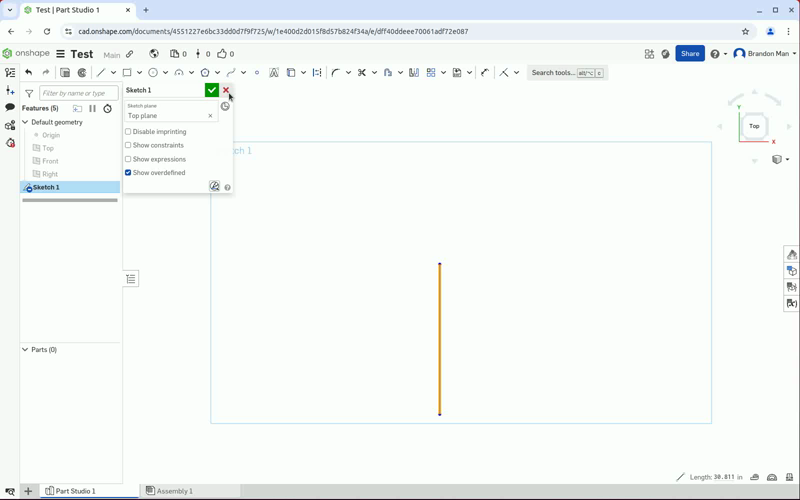
key(shift+h)
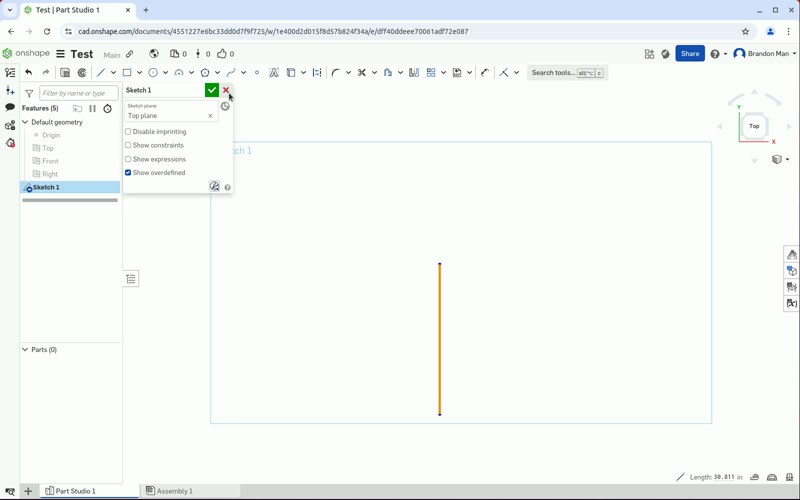
key(shift+s)
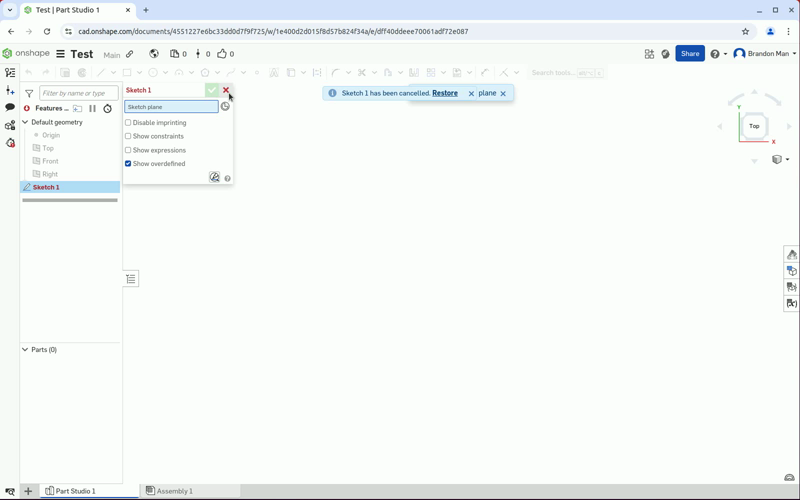
mouse_move(73, 150)
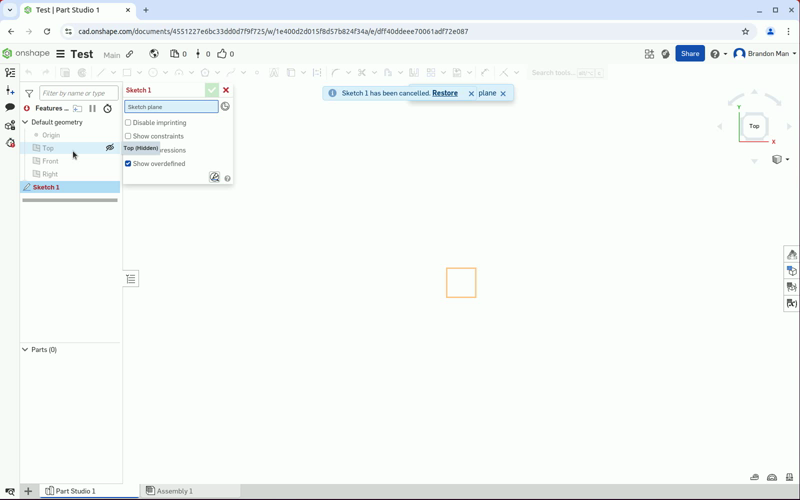
click(73, 150)
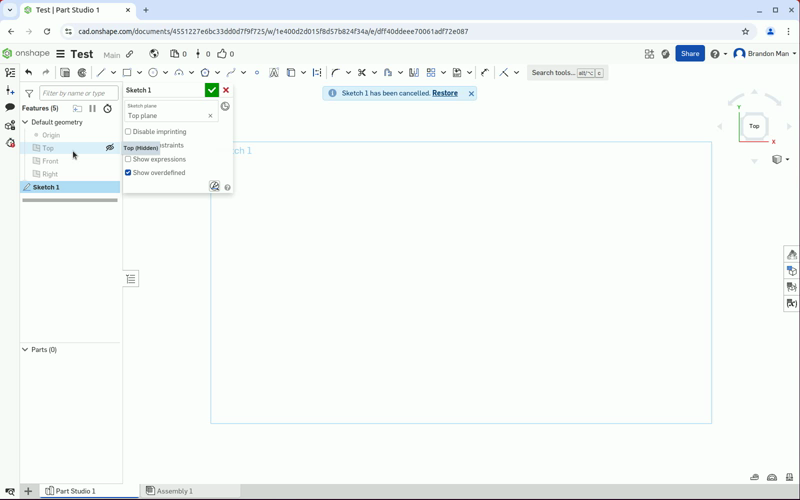
mouse_move(73, 352)
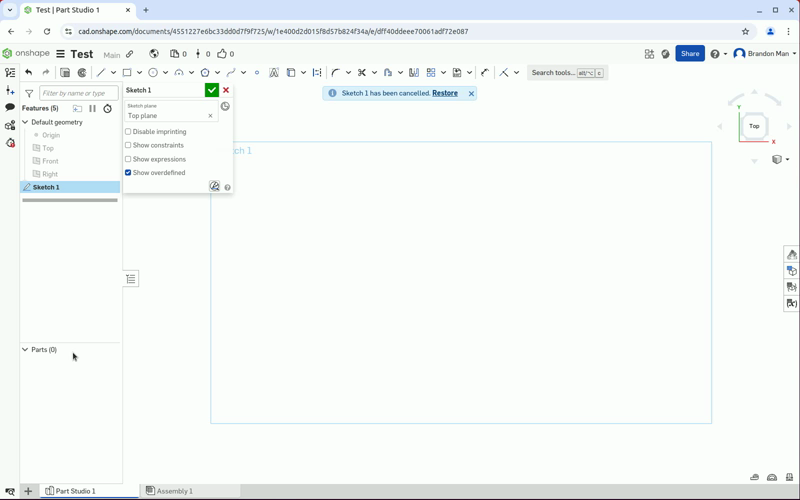
key(y)
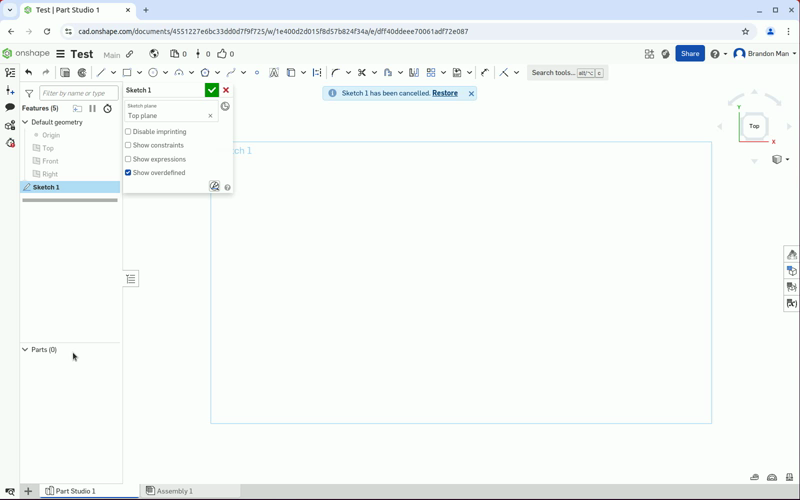
key(l)
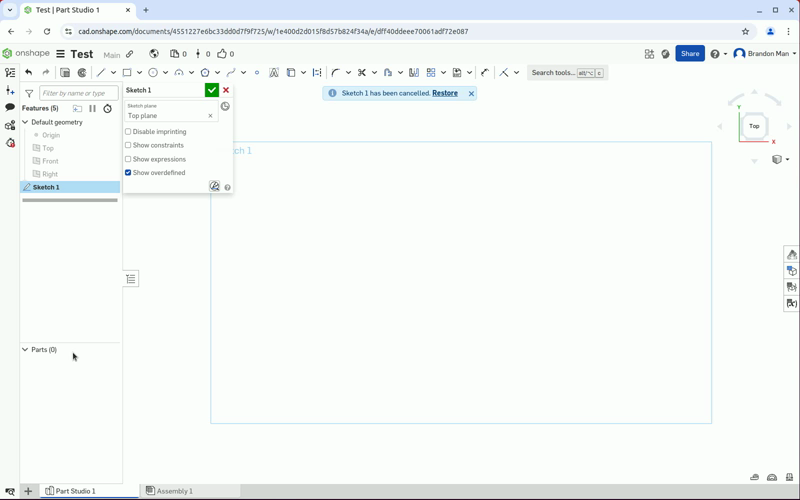
key_down(shift)
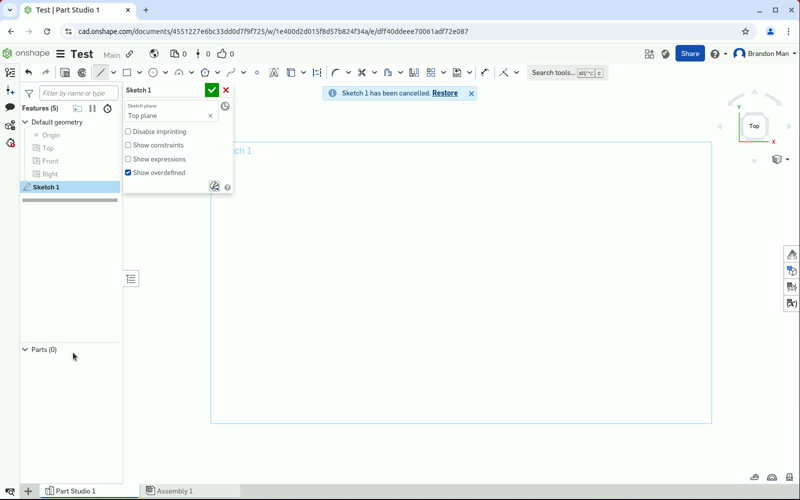
mouse_move(460, 282)
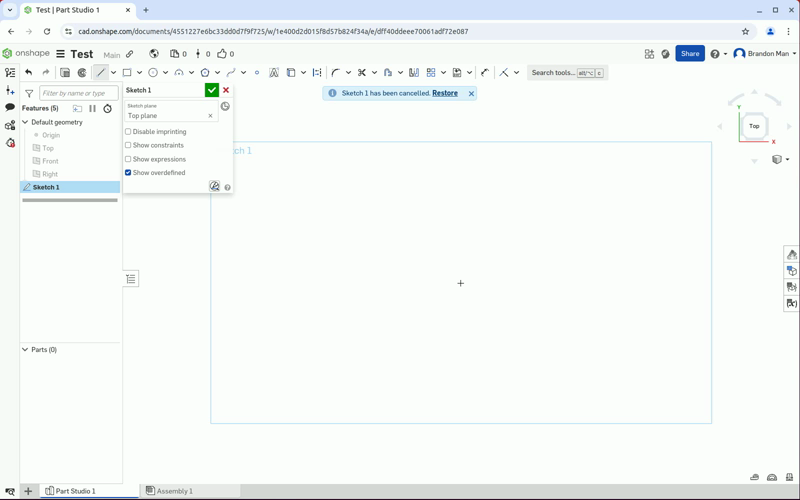
click(460, 282)
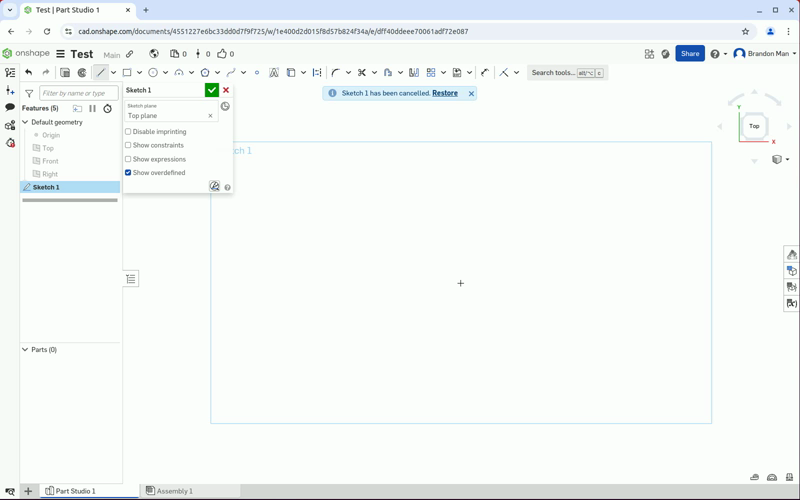
key_up(shift)
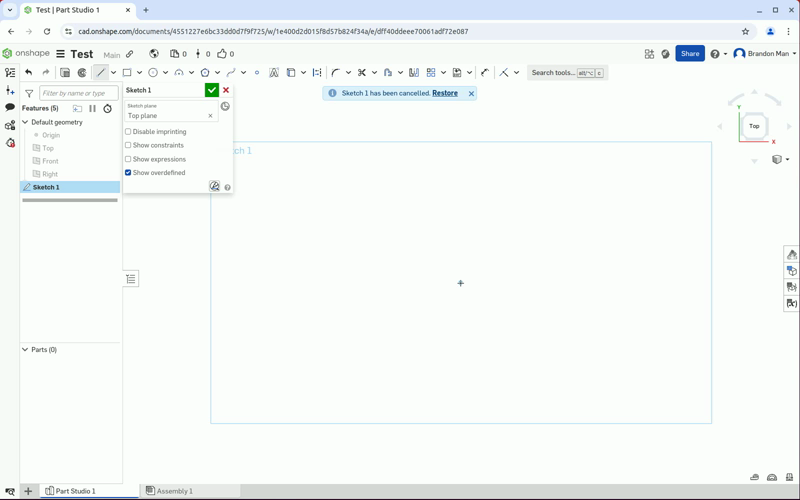
key_down(shift)
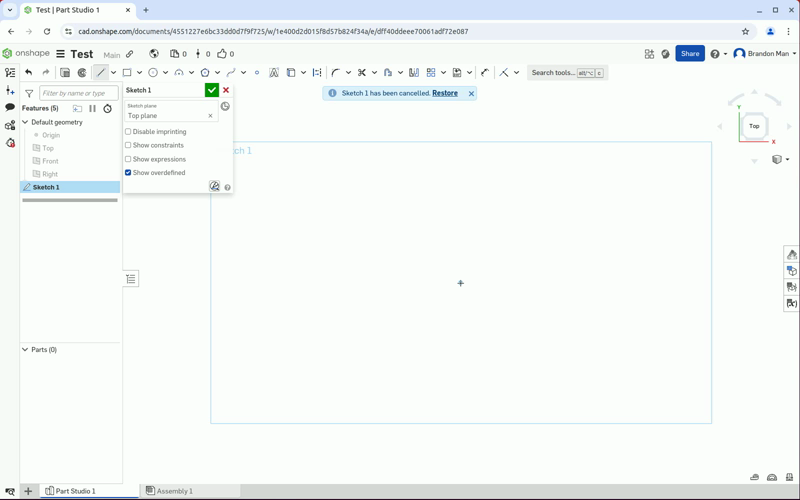
mouse_move(573, 282)
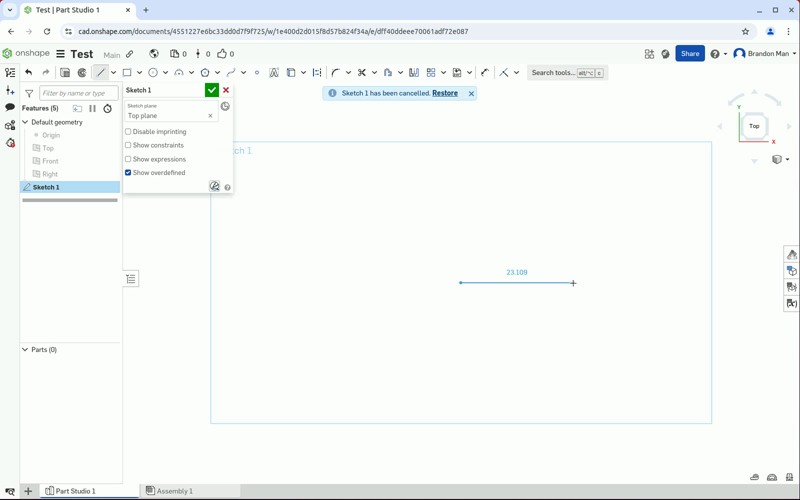
click(573, 282)
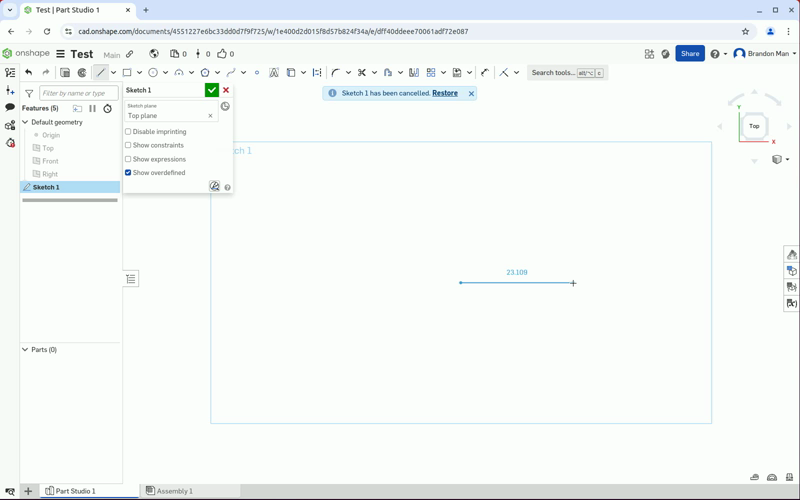
key_up(shift)
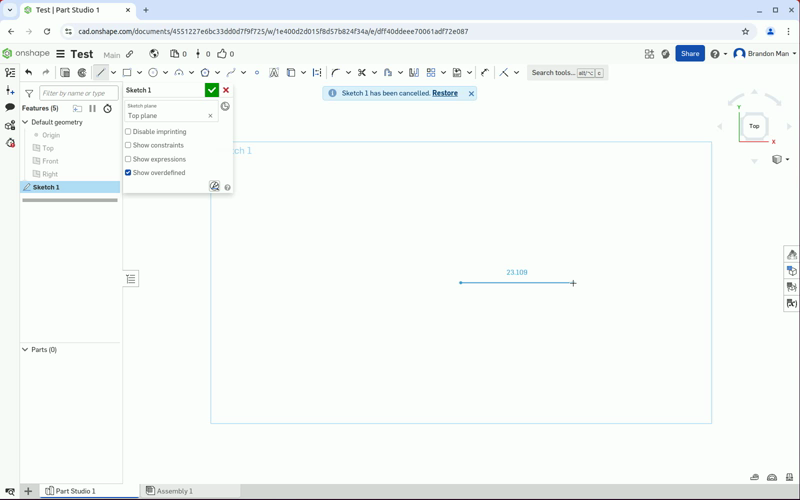
key_down(shift)
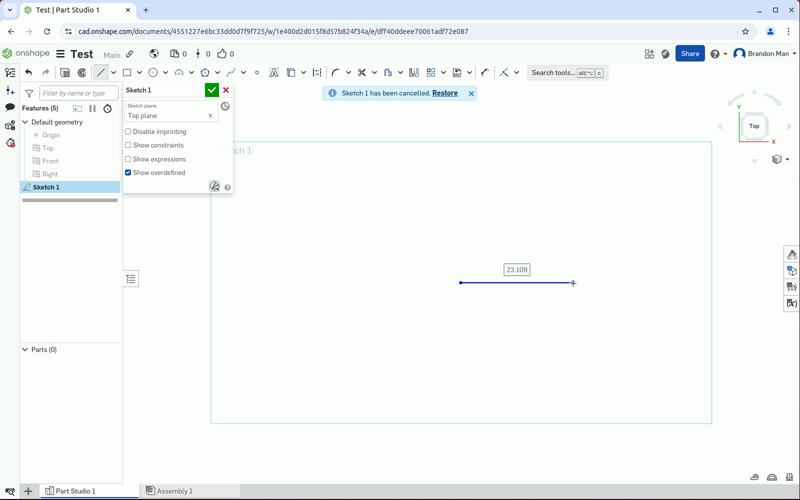
mouse_move(573, 170)
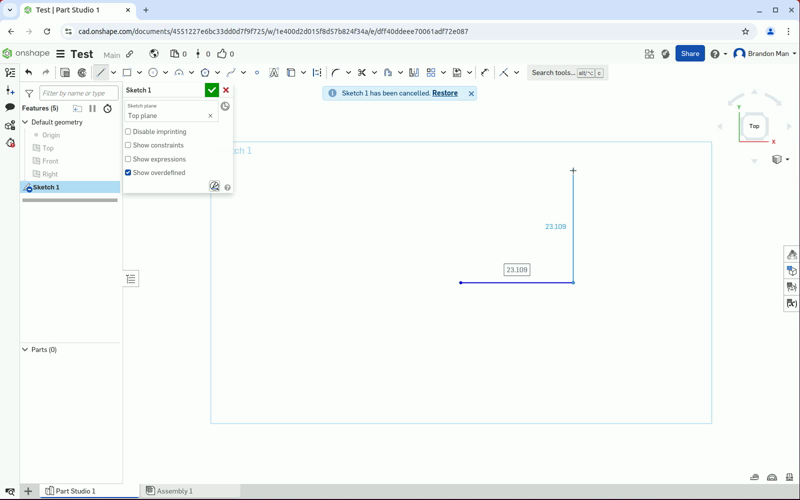
click(573, 170)
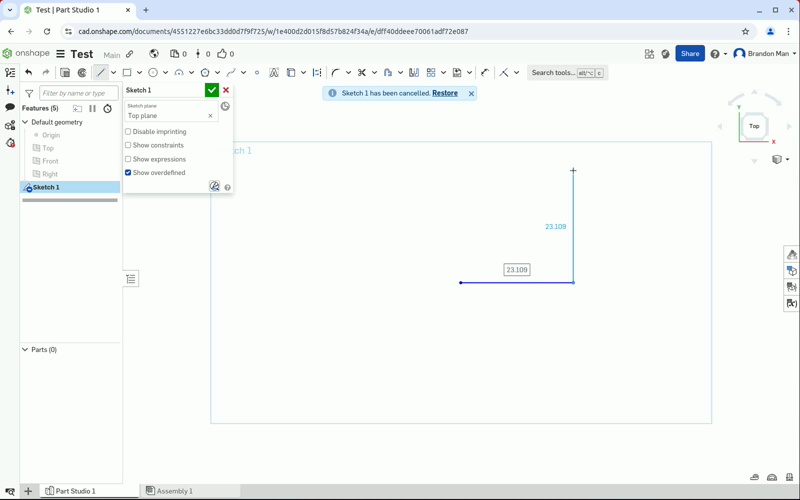
key_up(shift)
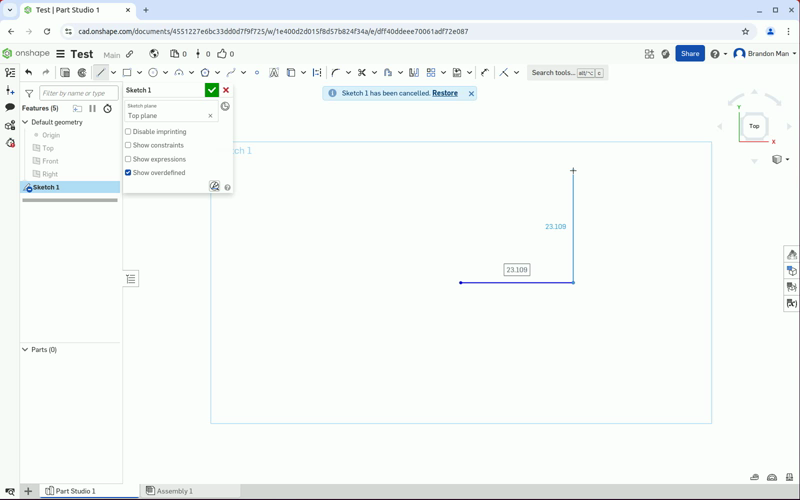
key_down(shift)
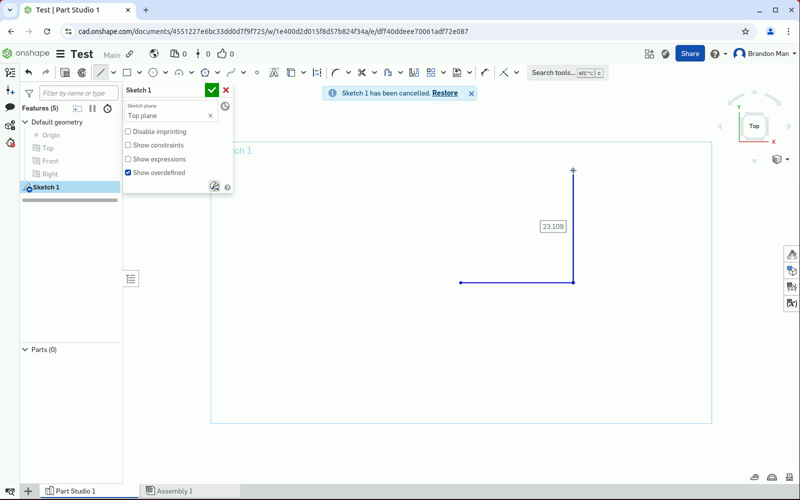
mouse_move(460, 170)
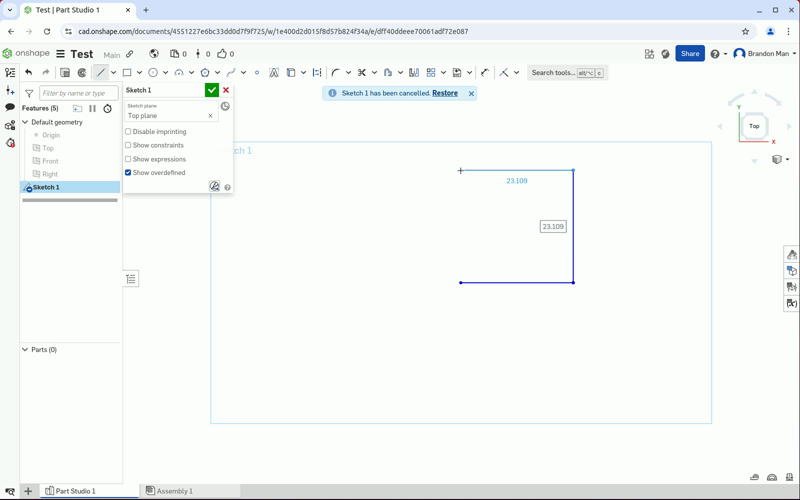
click(460, 170)
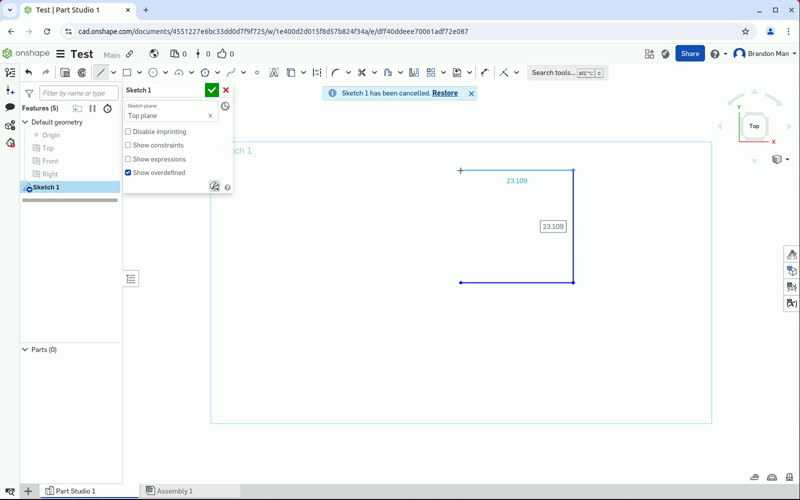
key_up(shift)
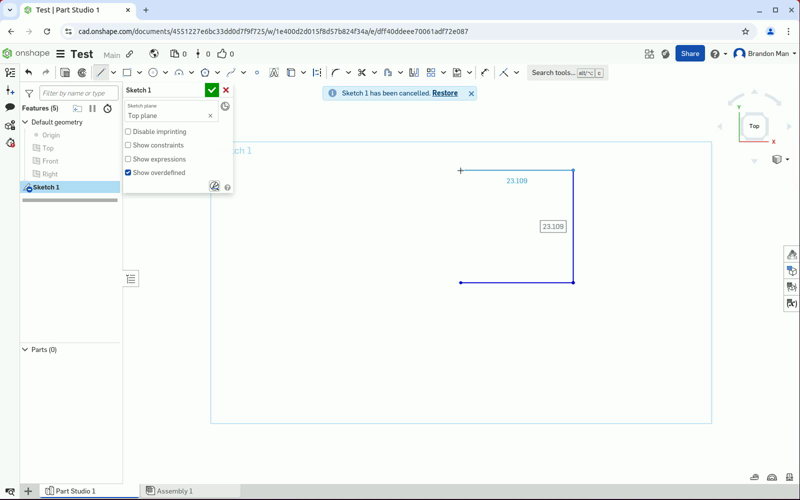
key_down(shift)
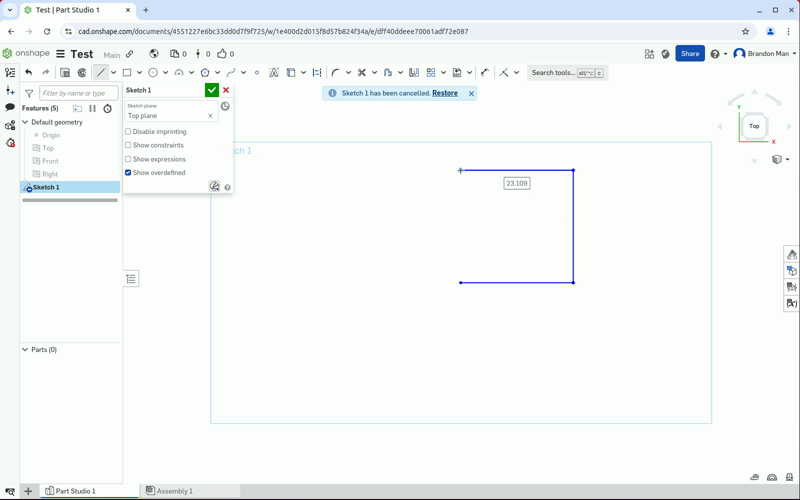
mouse_move(460, 282)
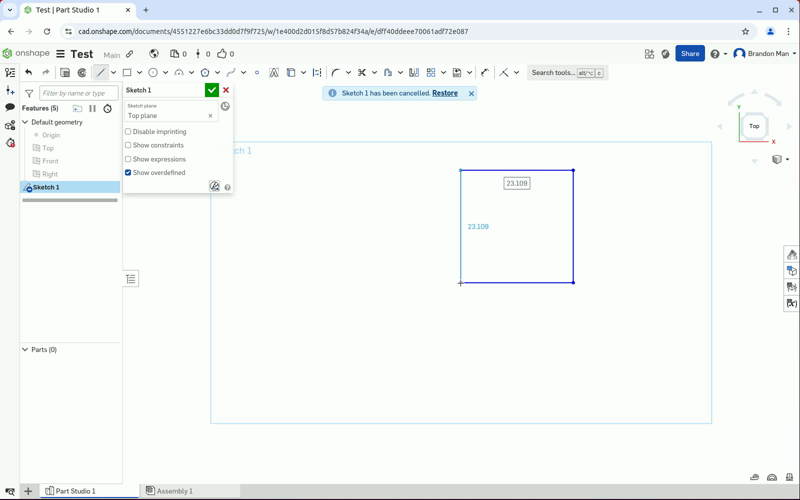
key_up(shift)
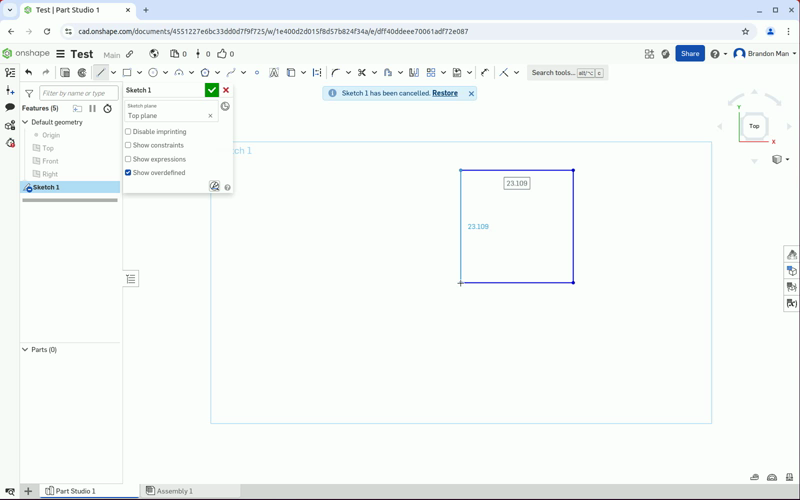
click(460, 282)
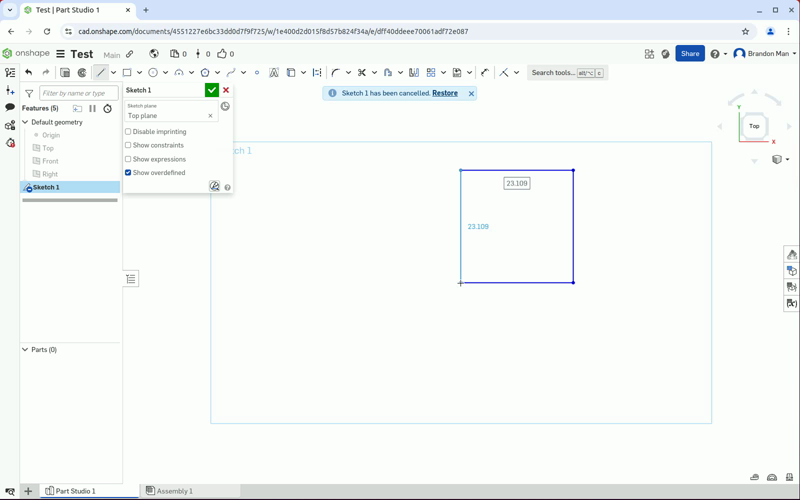
key(esc)
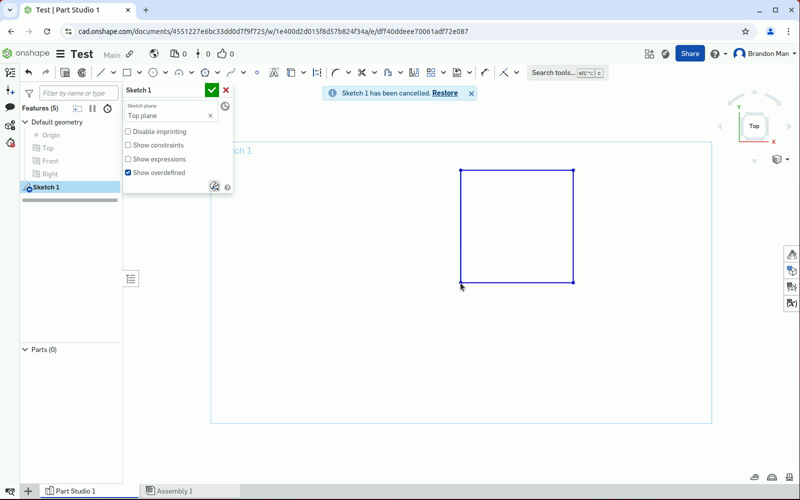
mouse_move(516, 193)
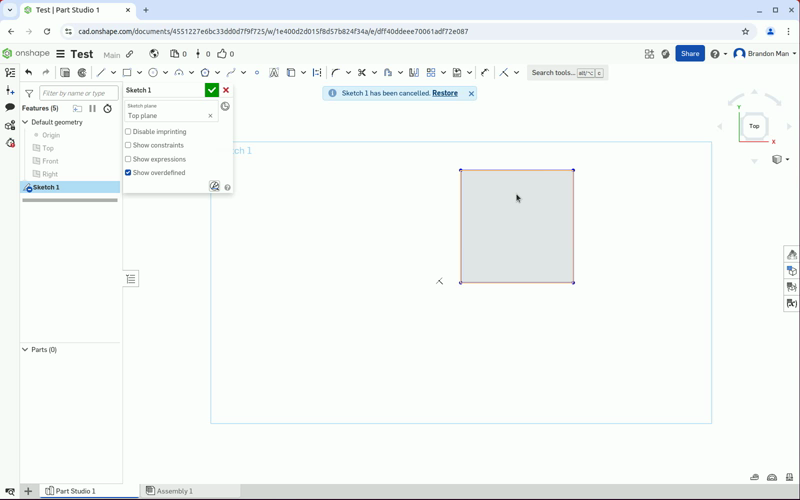
click(516, 193)
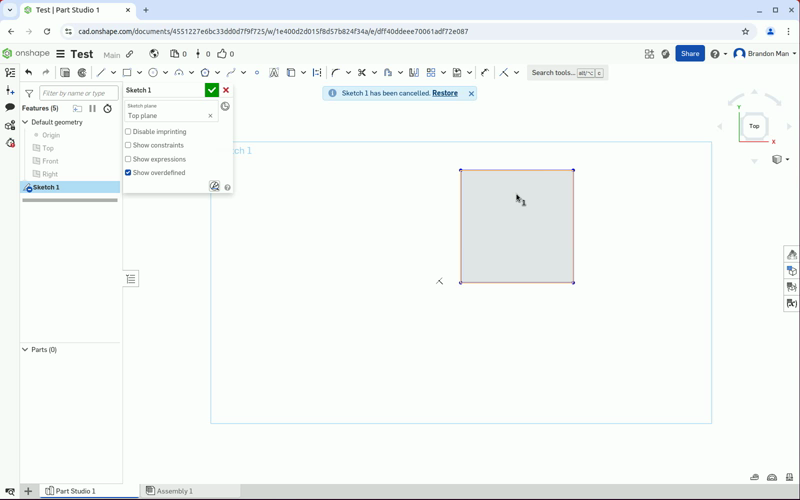
mouse_move(73, 352)
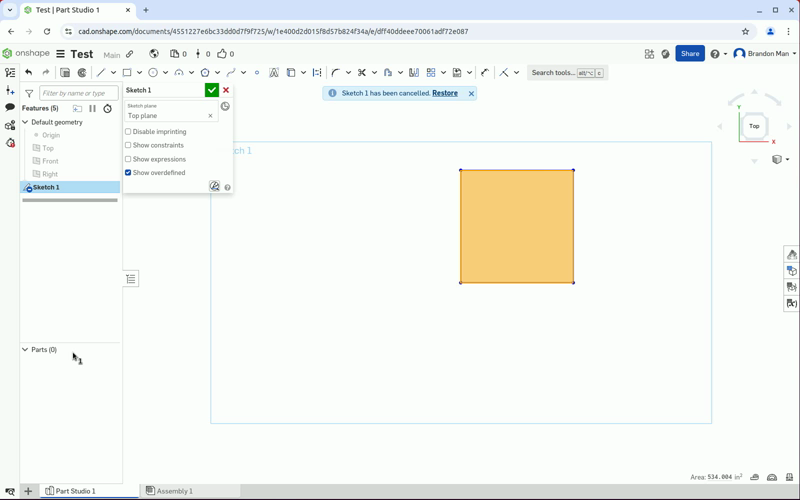
key(shift+y)
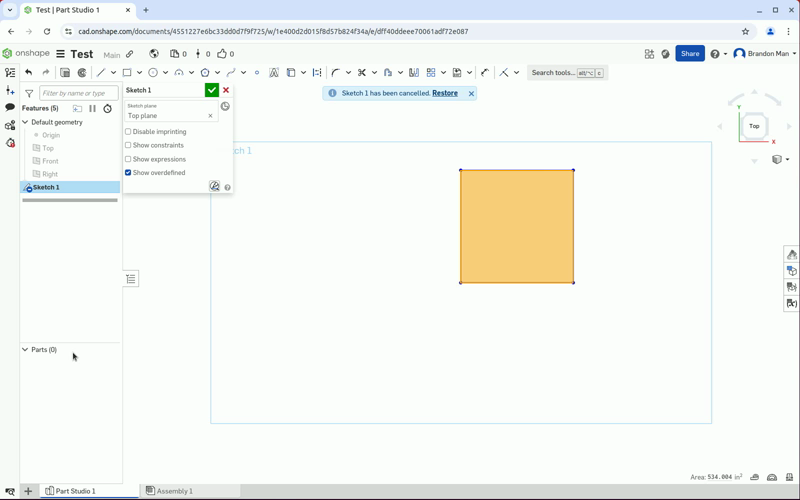
key(shift+e)
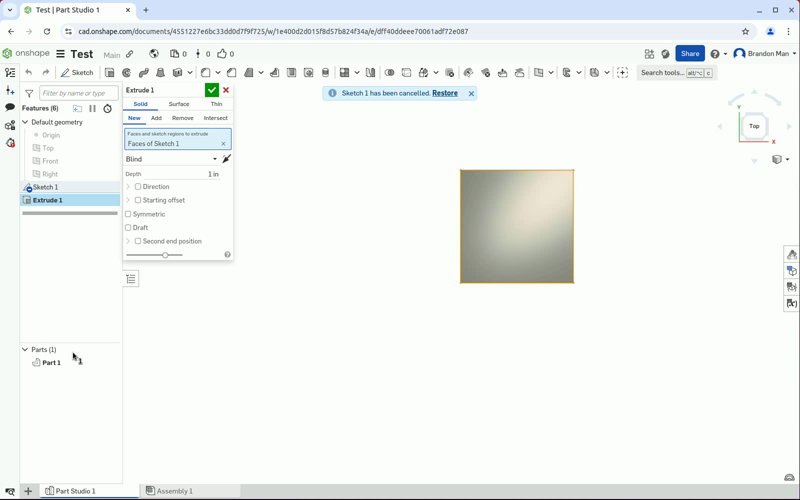
mouse_move(143, 106)
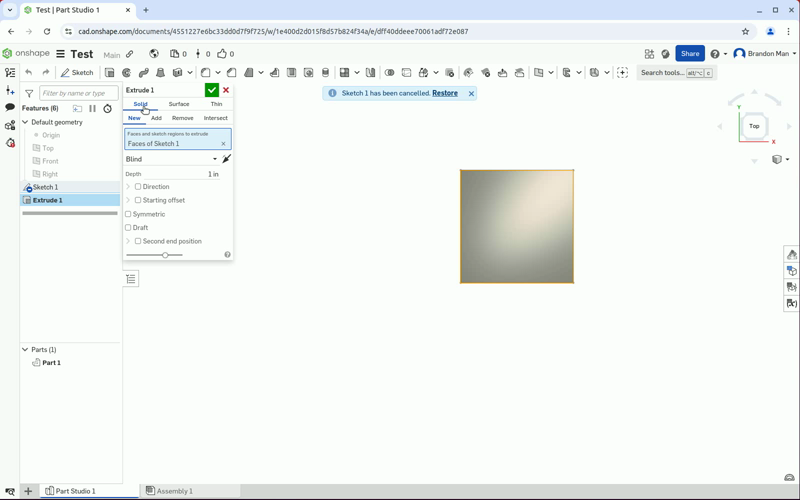
click(143, 106)
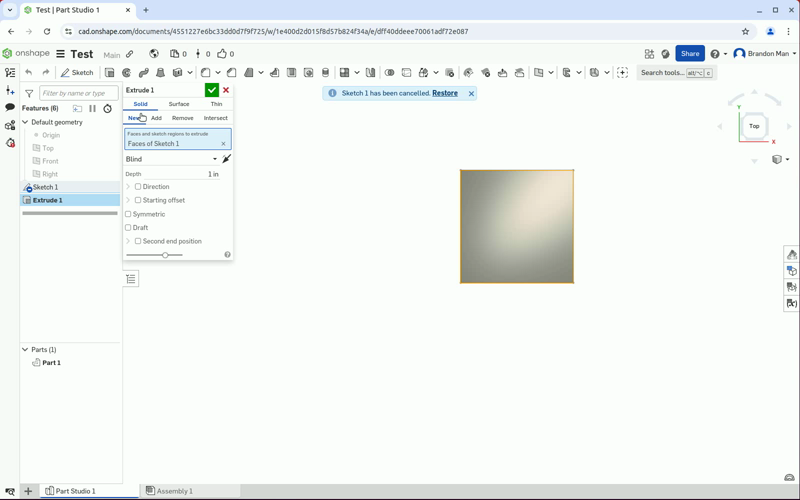
mouse_move(137, 120)
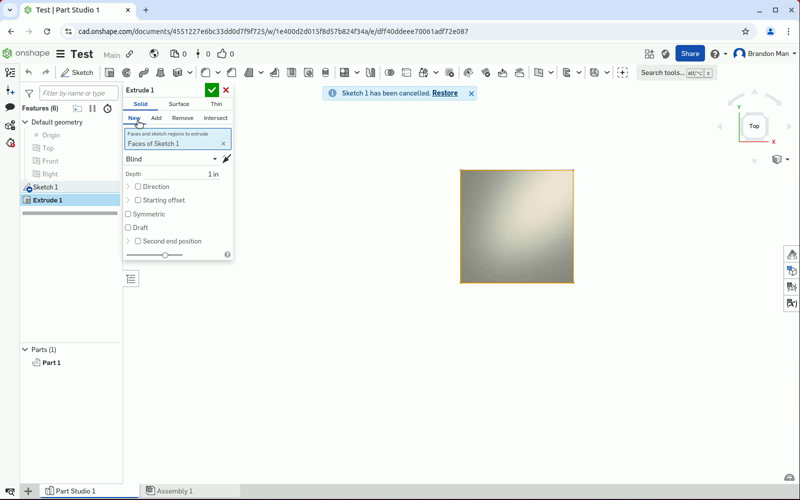
click(137, 120)
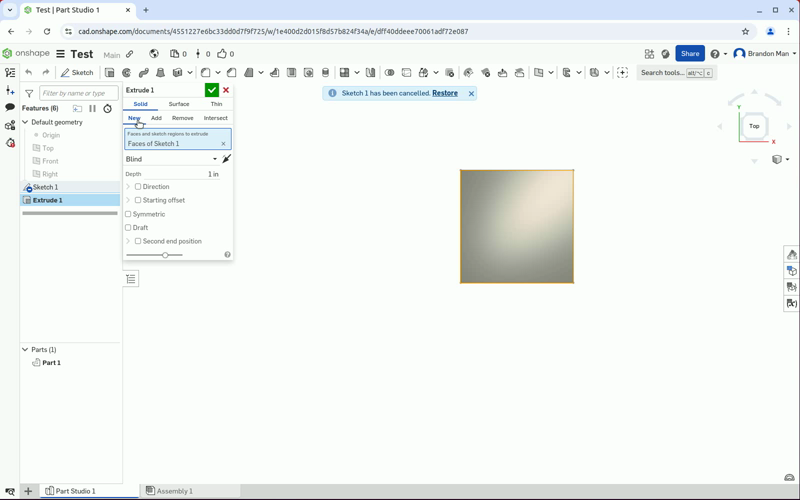
key(tab, 4)
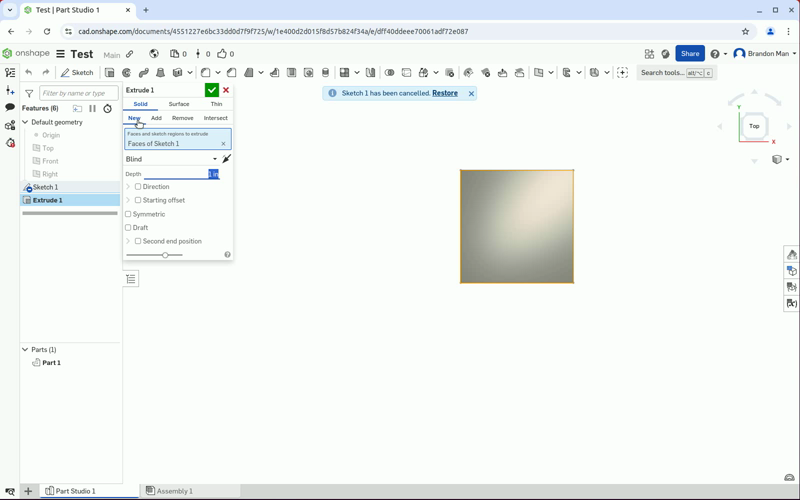
text(23.108)
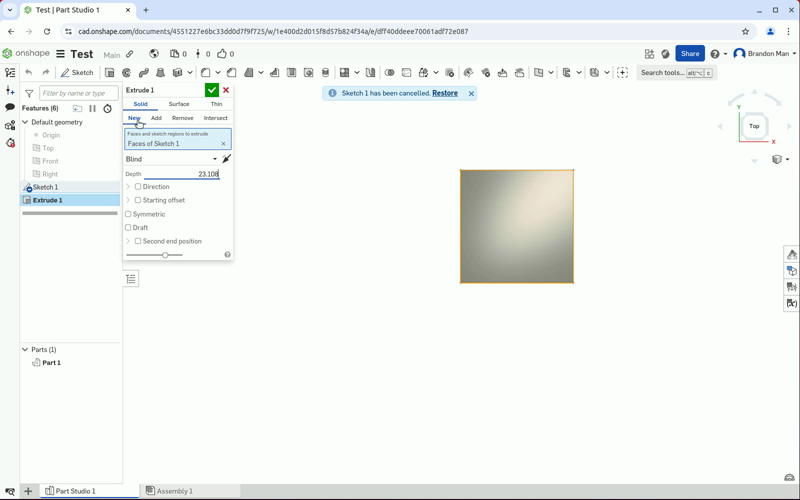
key(enter)
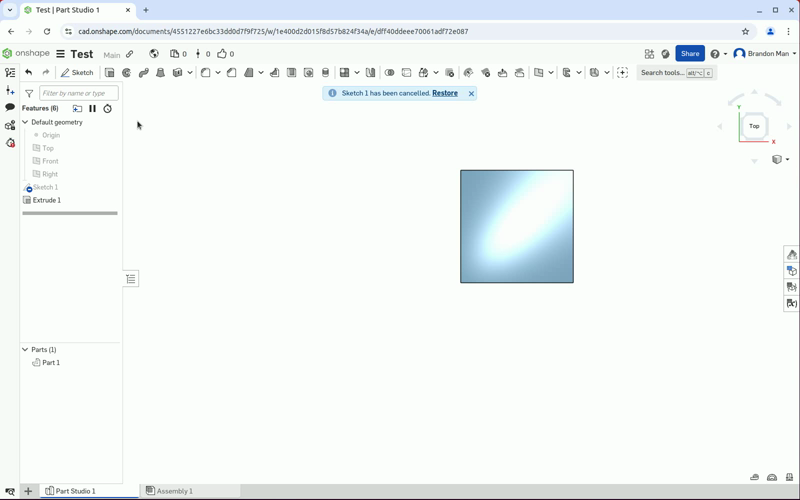
key(shift+h)
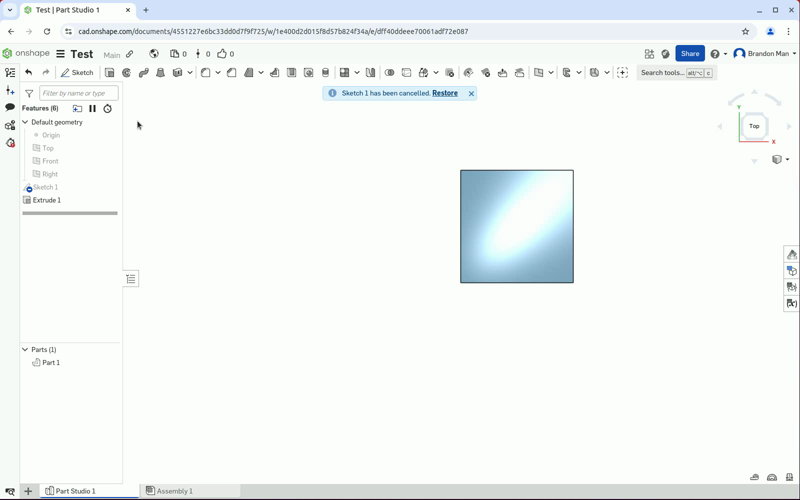
key(shift+h)
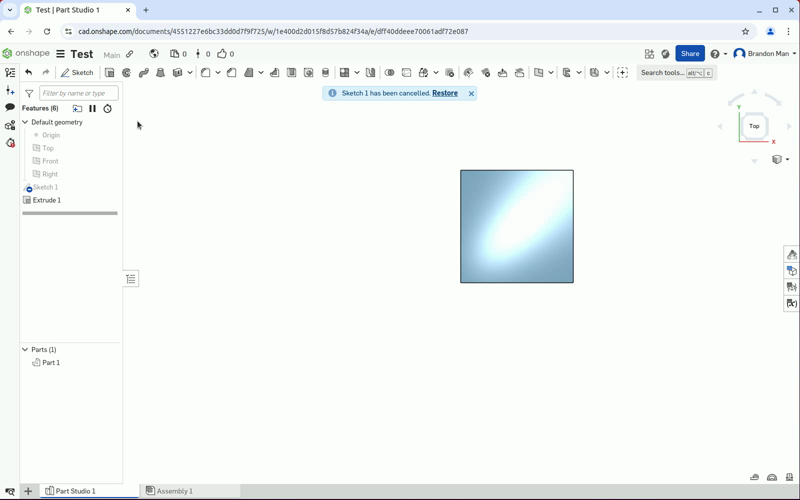
mouse_move(73, 189)
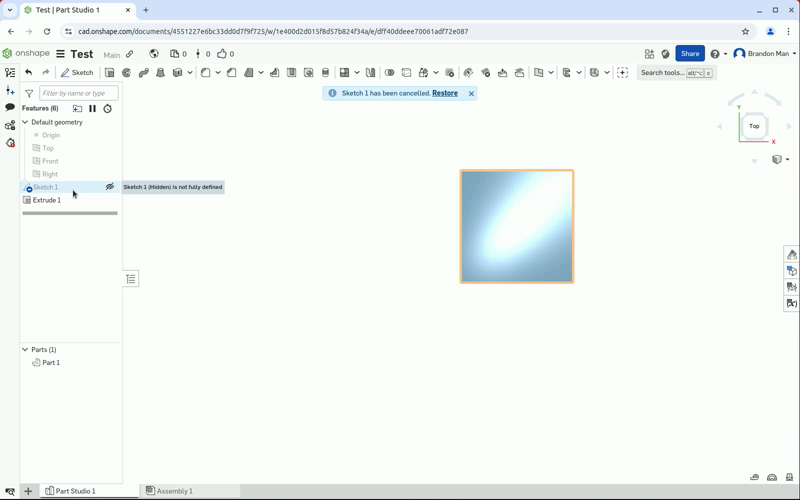
click(73, 189)
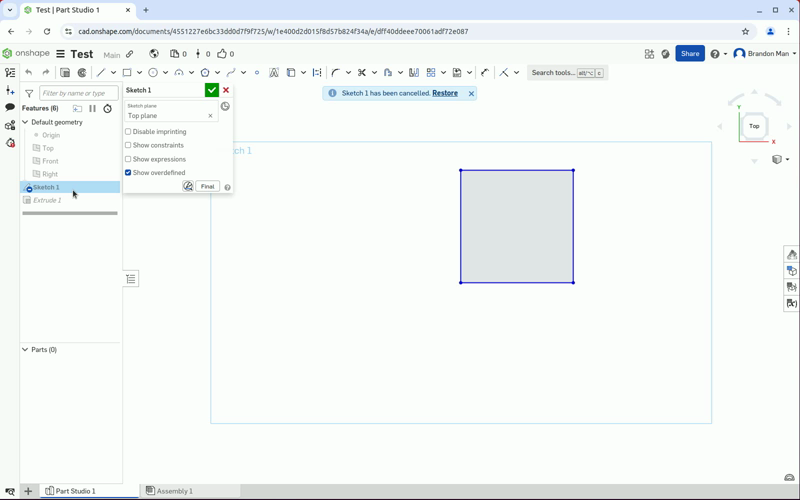
mouse_move(229, 92)
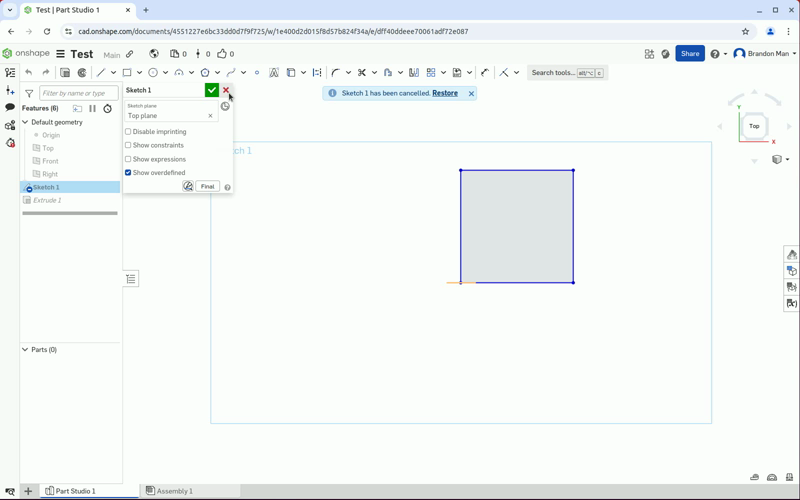
click(229, 92)
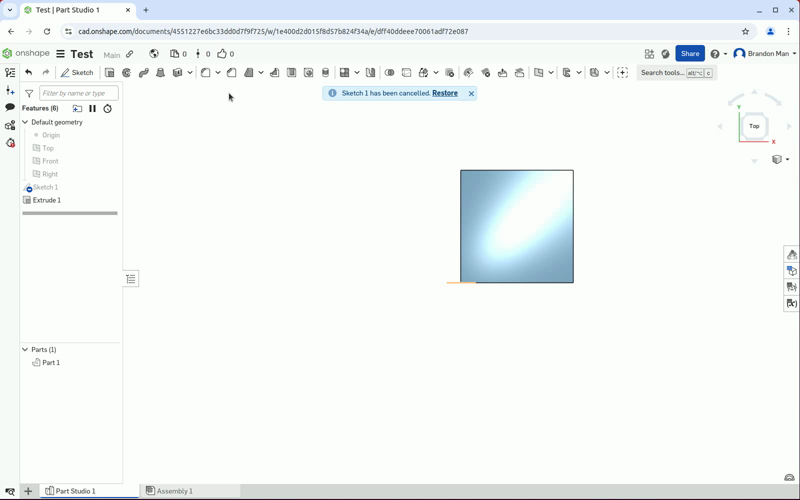
mouse_move(541, 75)
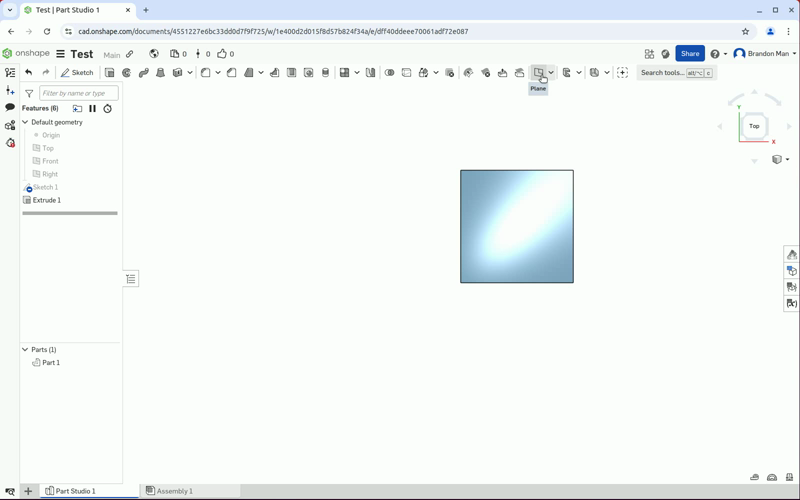
click(541, 75)
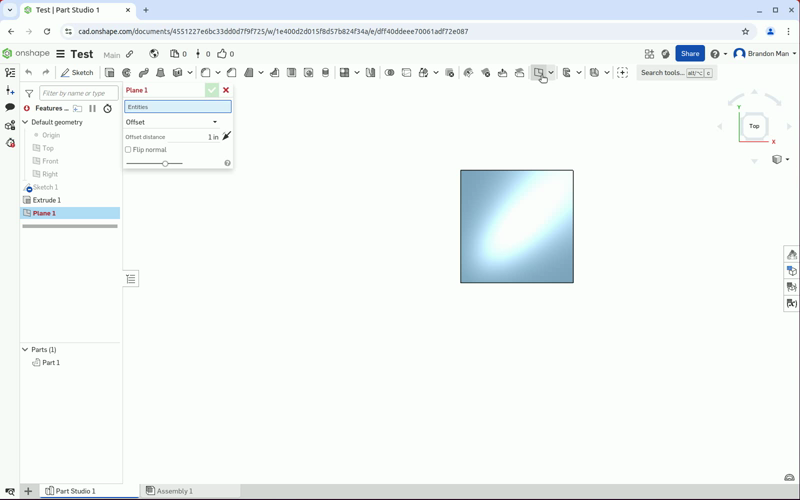
mouse_move(73, 150)
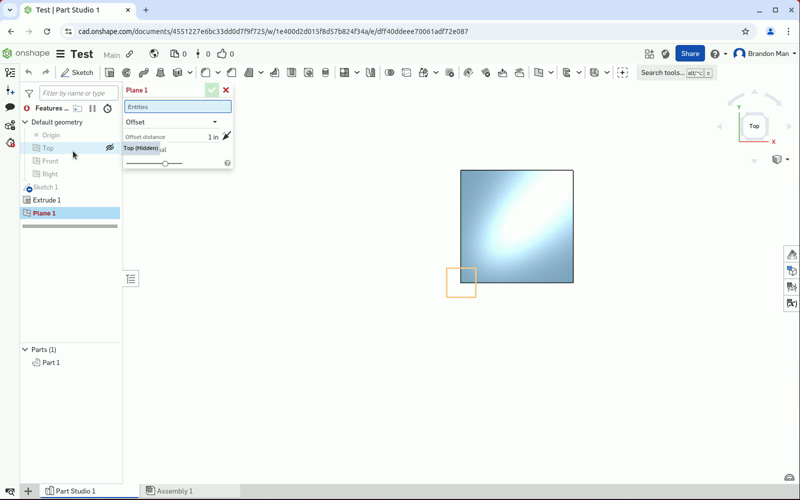
click(73, 150)
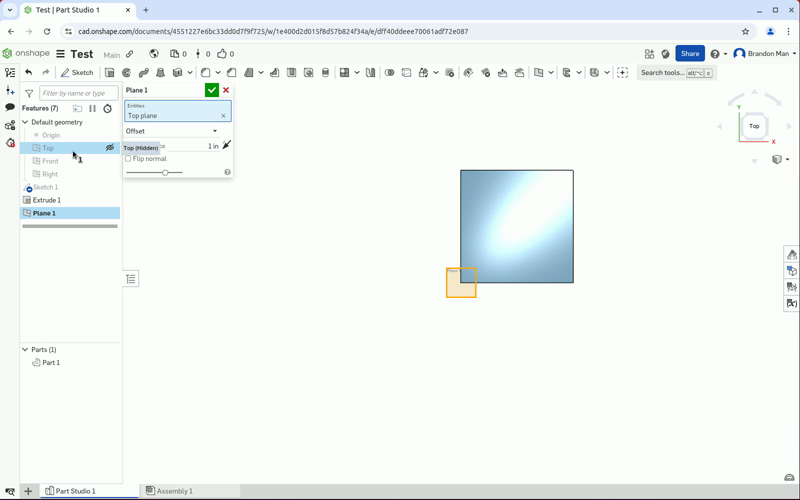
key(tab, 2)
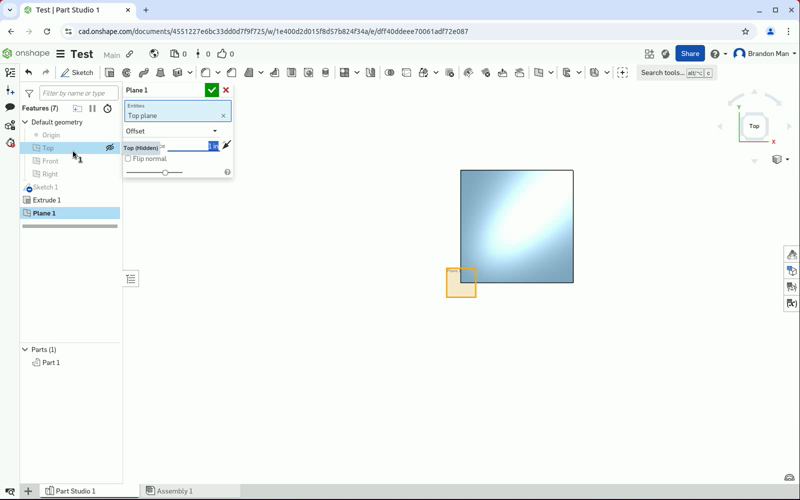
text(23.108)
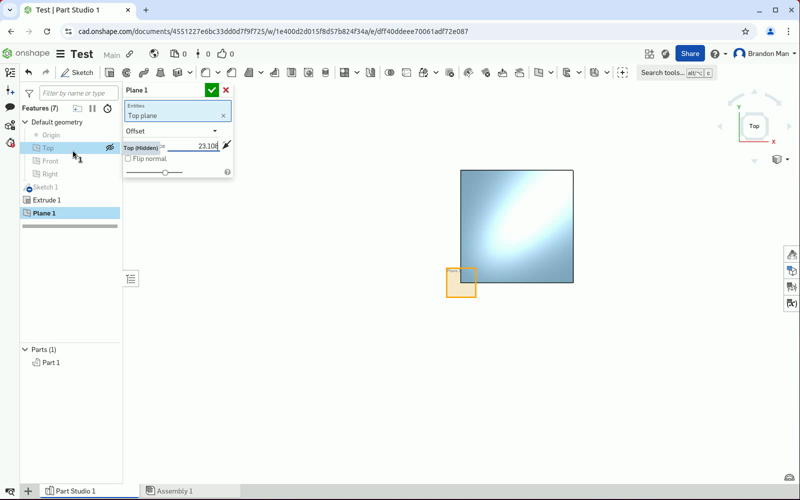
key(enter, 2)
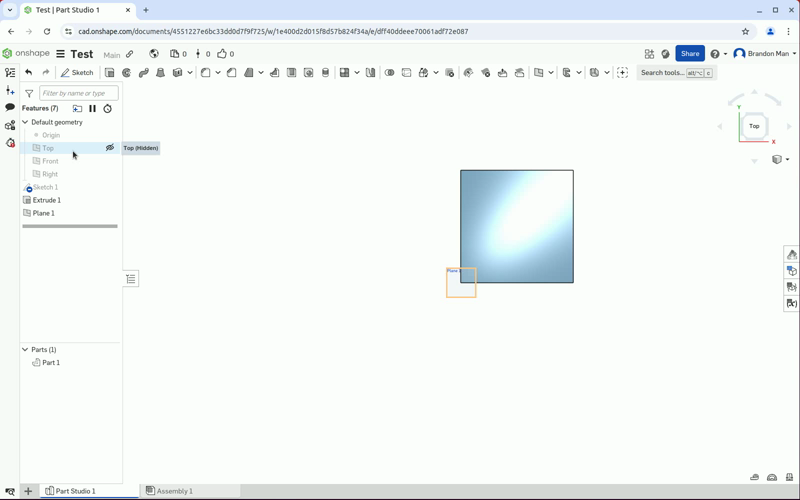
key(shift+s)
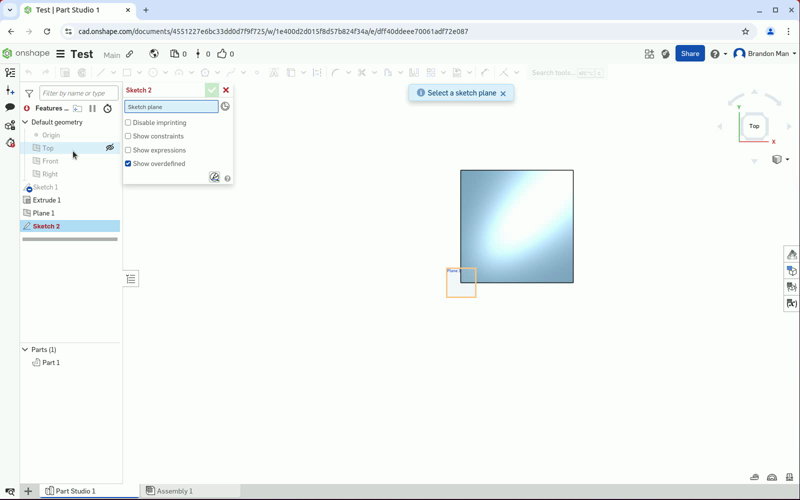
mouse_move(73, 215)
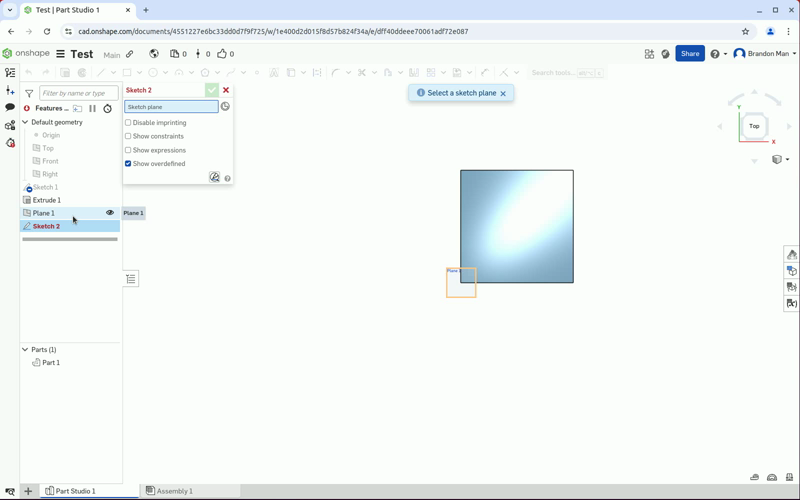
click(73, 215)
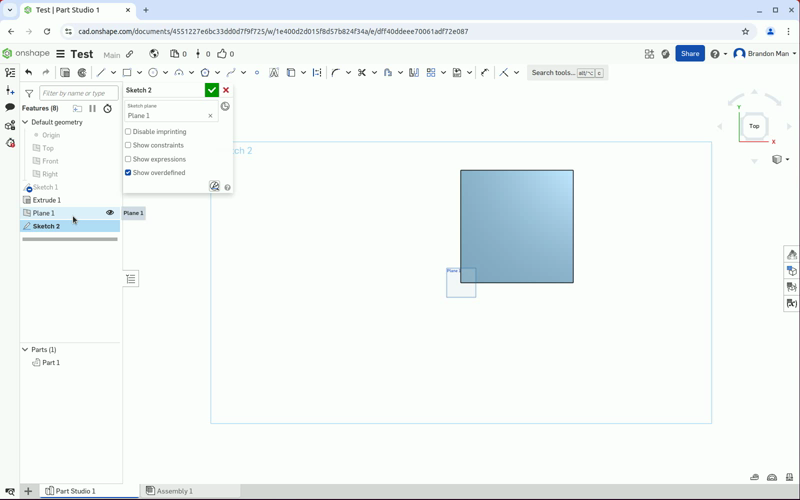
mouse_move(73, 352)
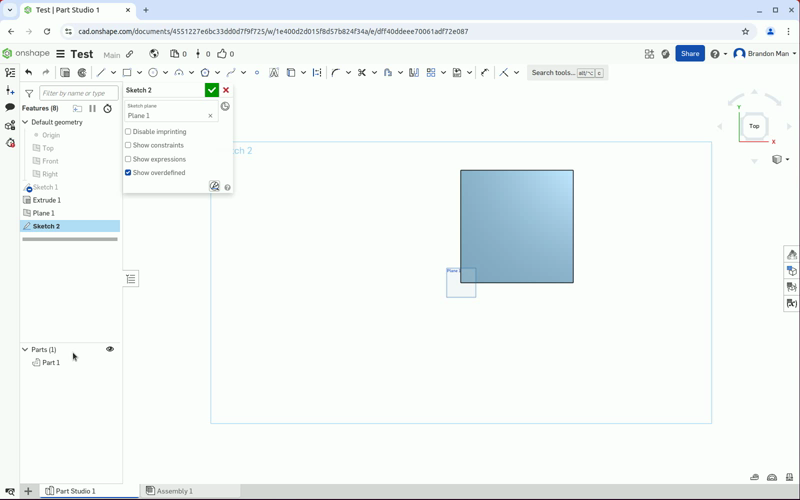
key(y)
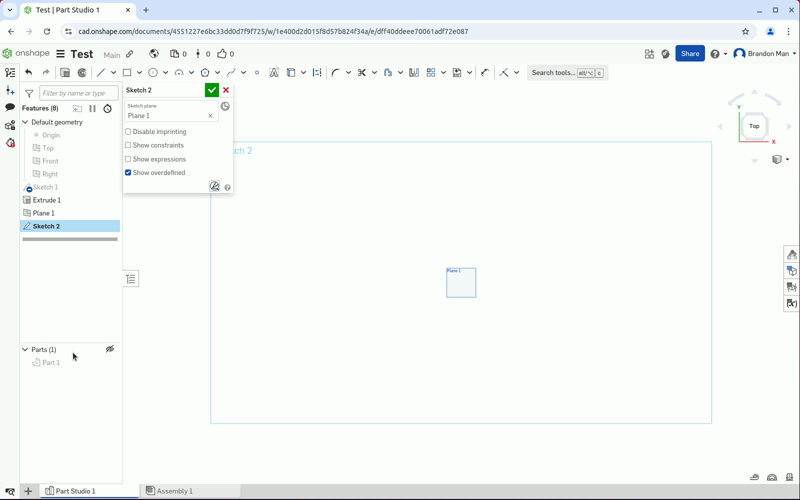
key(l)
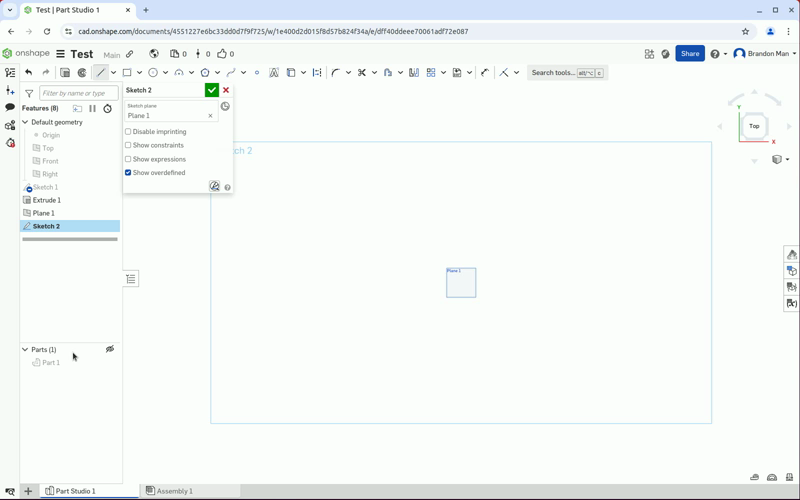
key_down(shift)
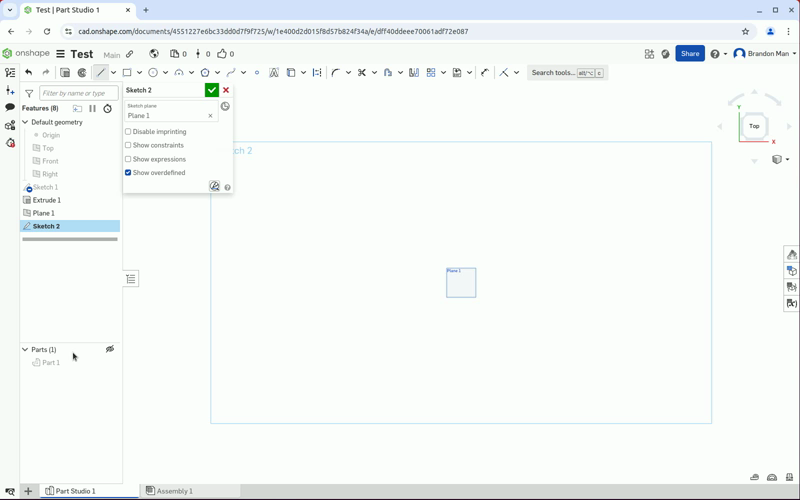
mouse_move(489, 249)
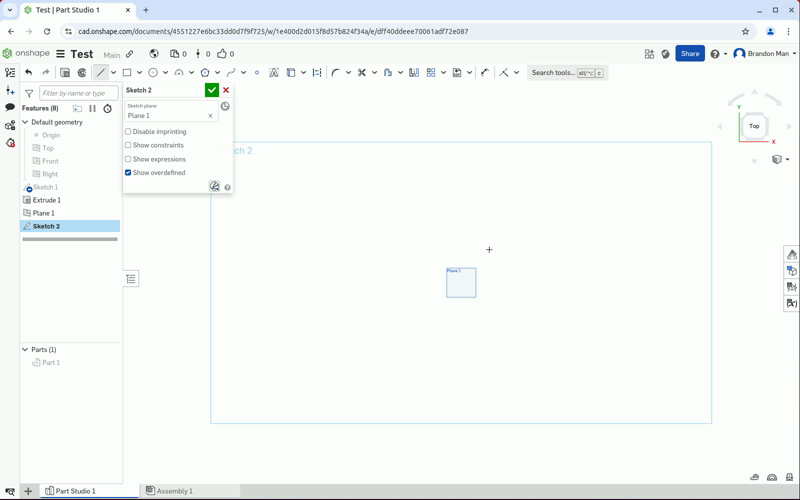
click(489, 249)
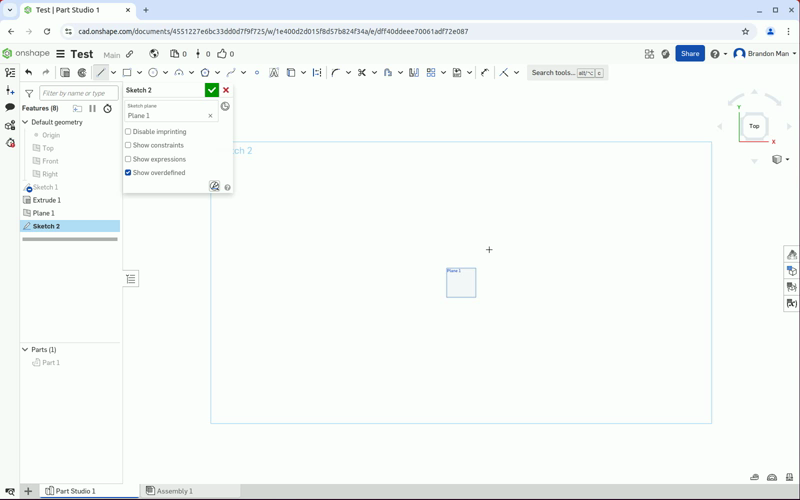
key_up(shift)
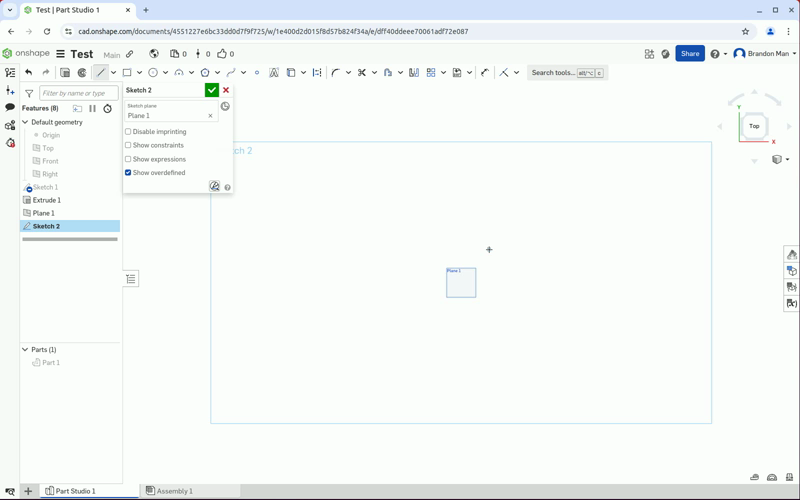
key_down(shift)
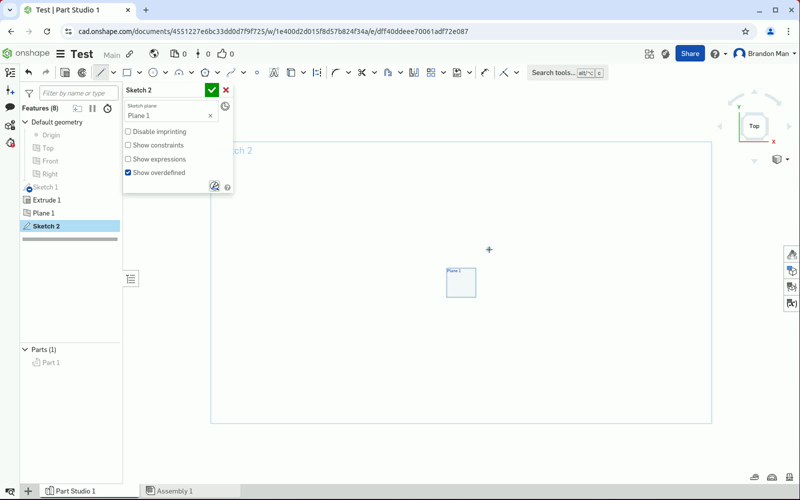
mouse_move(519, 249)
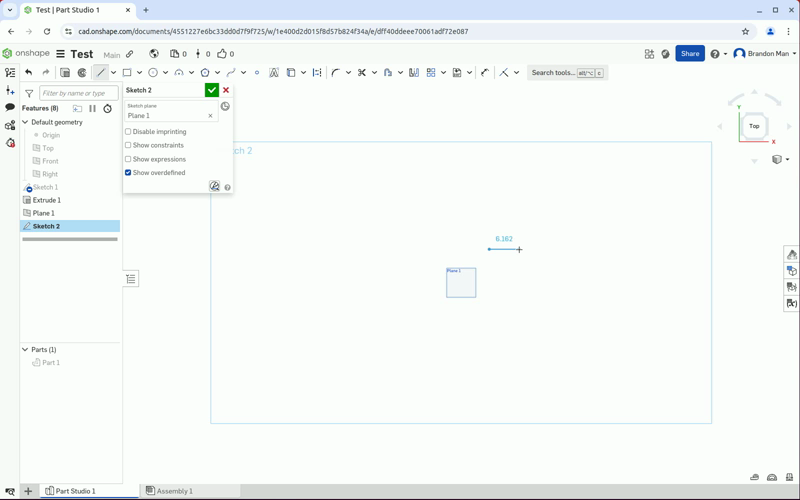
mouse_move(541, 249)
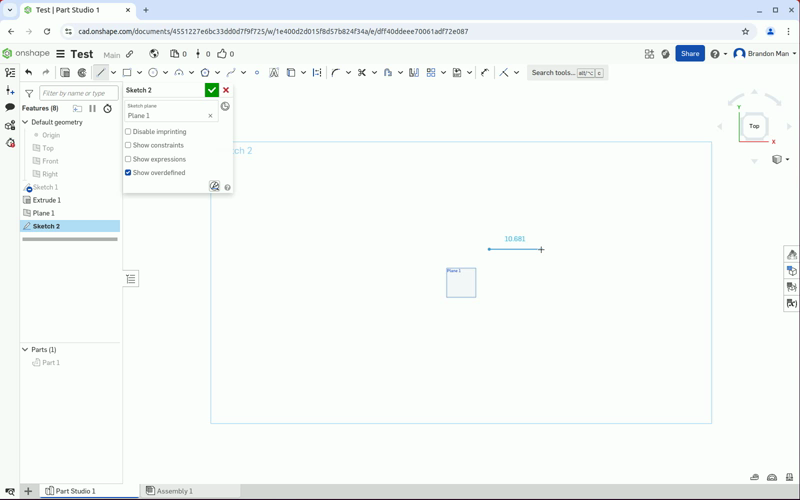
click(541, 249)
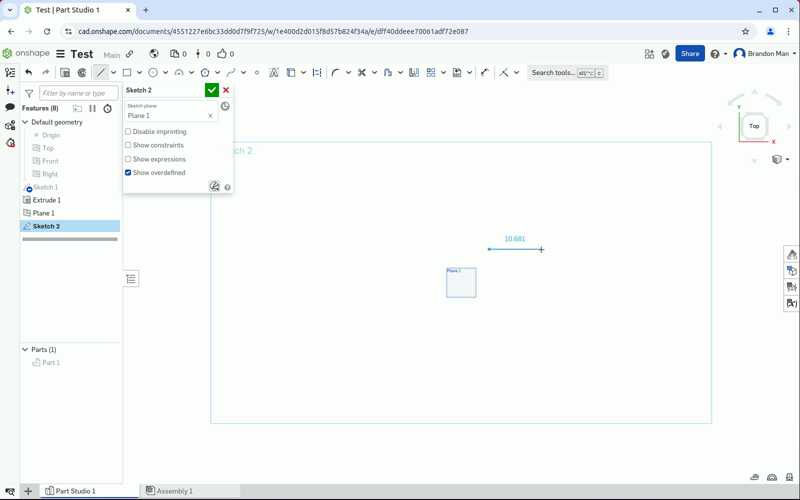
key_up(shift)
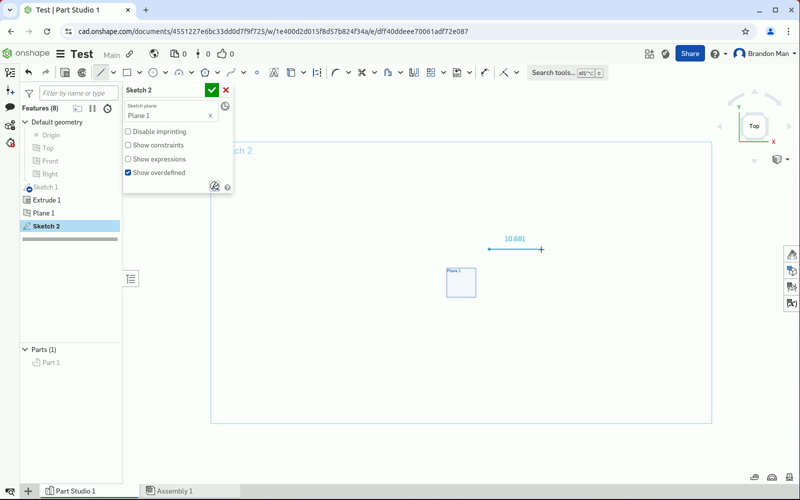
key_down(shift)
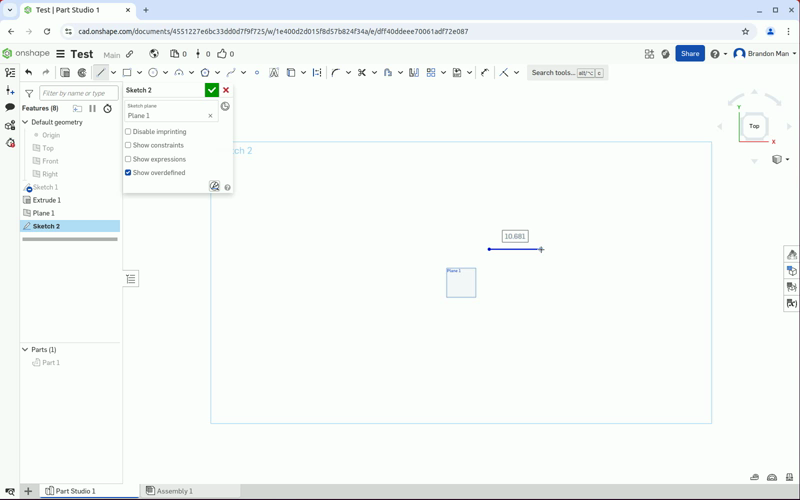
mouse_move(571, 249)
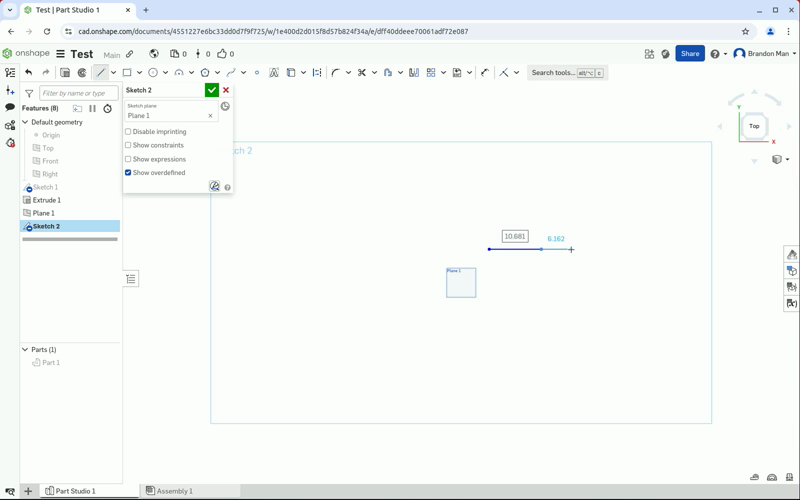
mouse_move(541, 203)
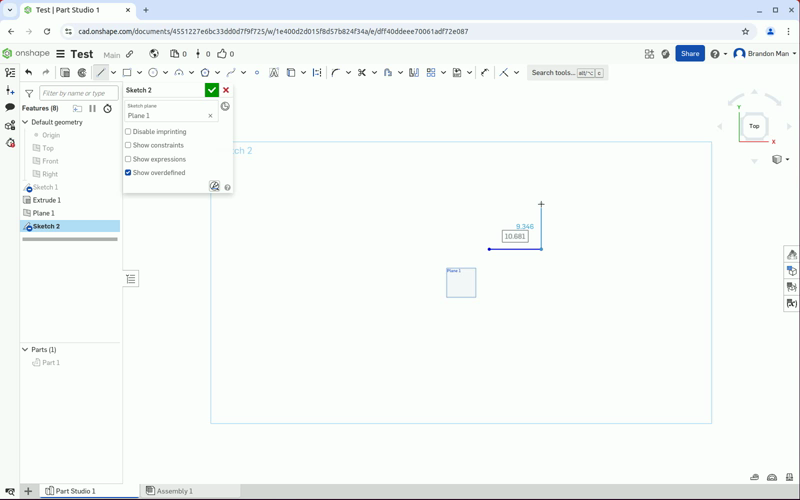
click(541, 203)
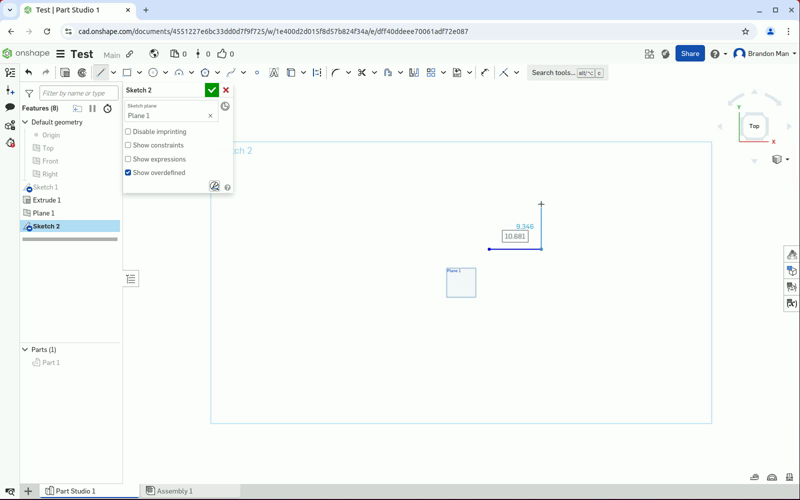
key_up(shift)
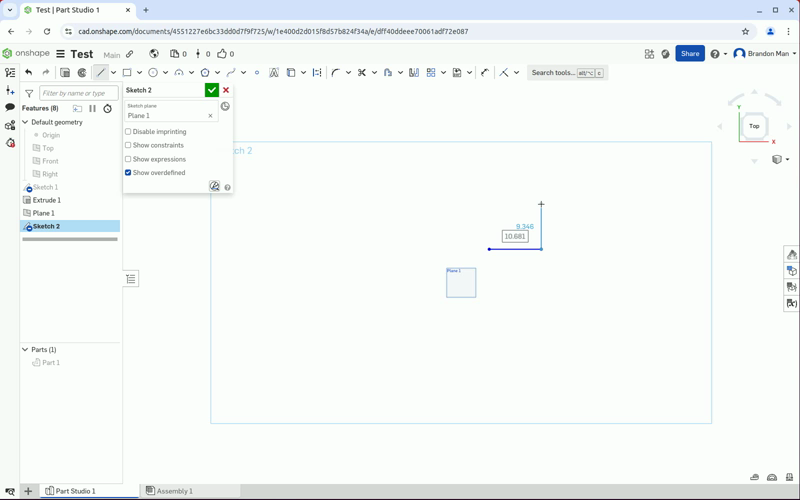
key_down(shift)
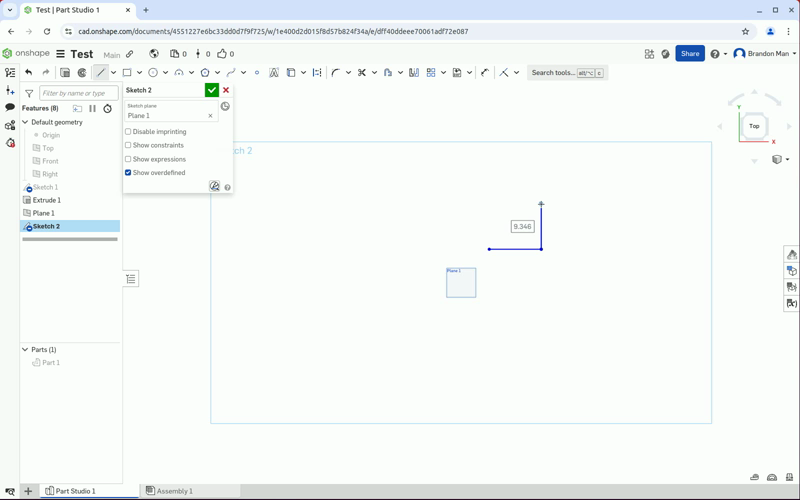
mouse_move(571, 203)
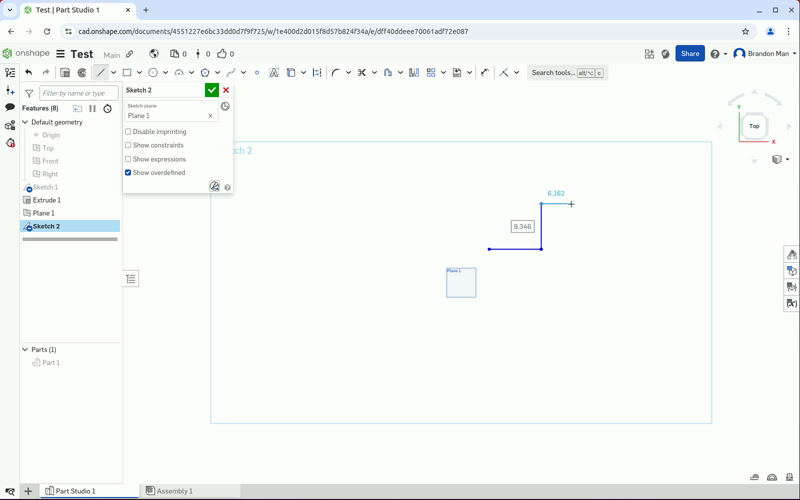
mouse_move(489, 203)
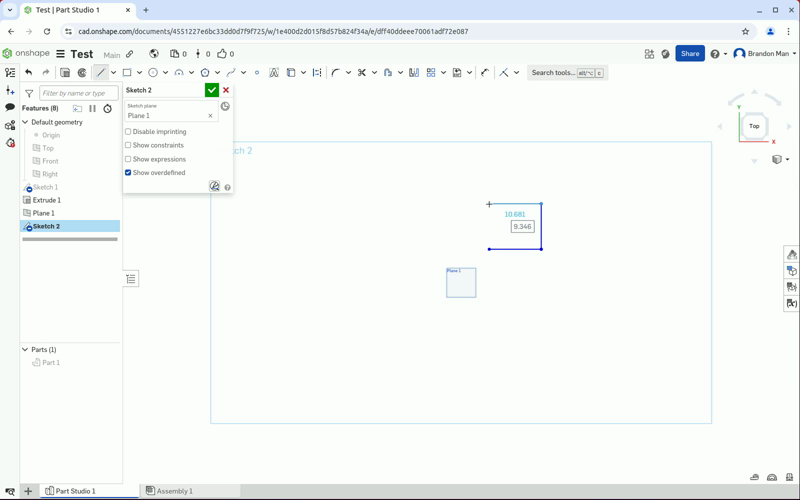
click(489, 203)
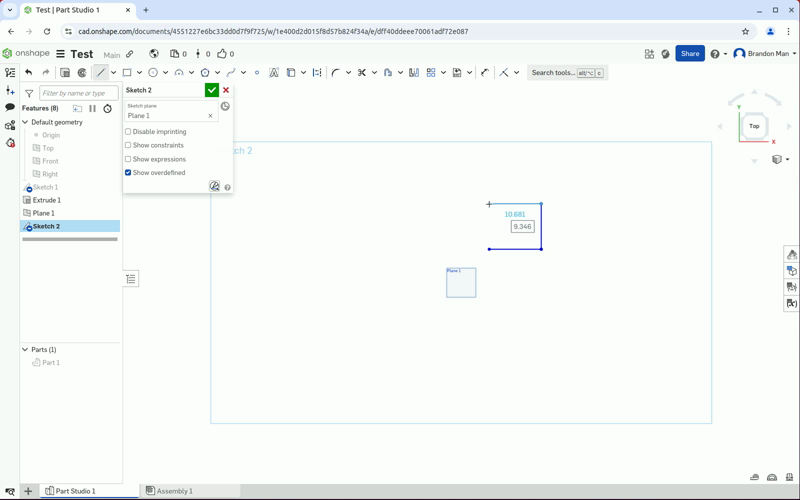
key_up(shift)
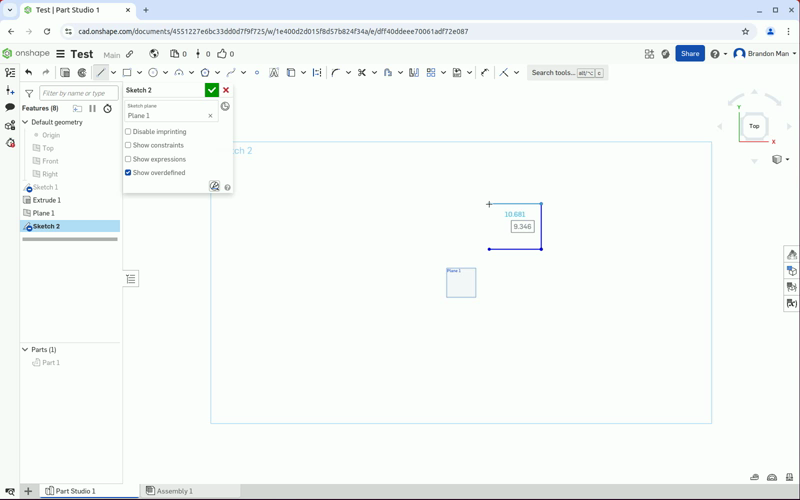
mouse_move(519, 203)
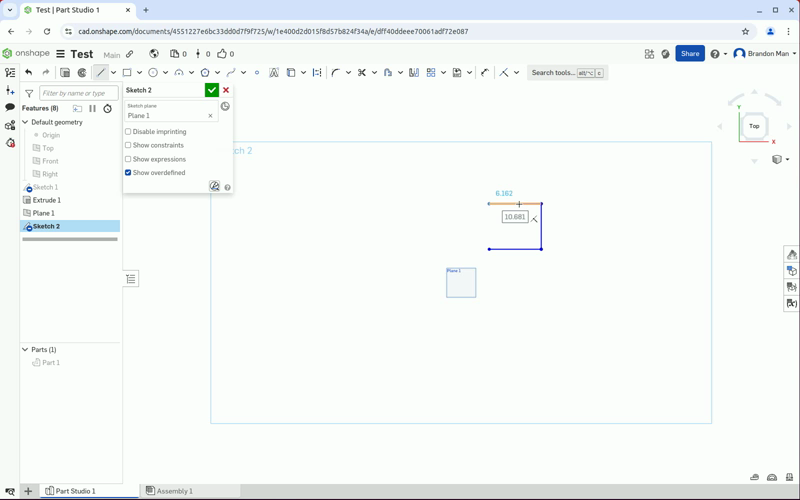
key_down(shift)
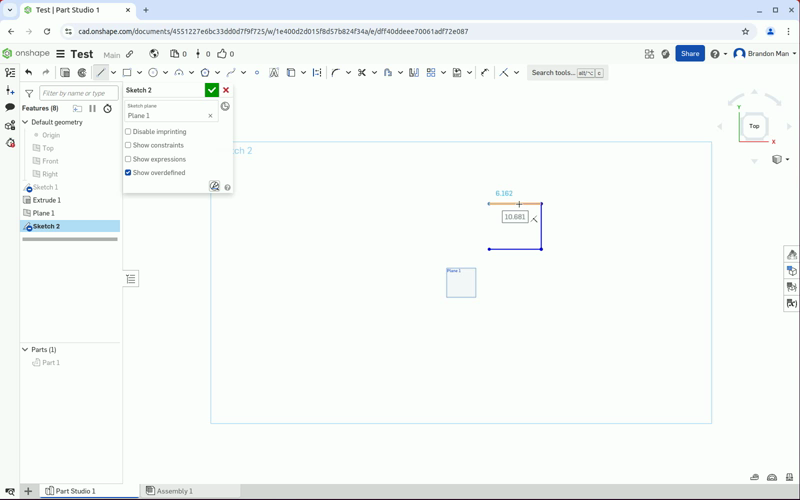
mouse_move(489, 249)
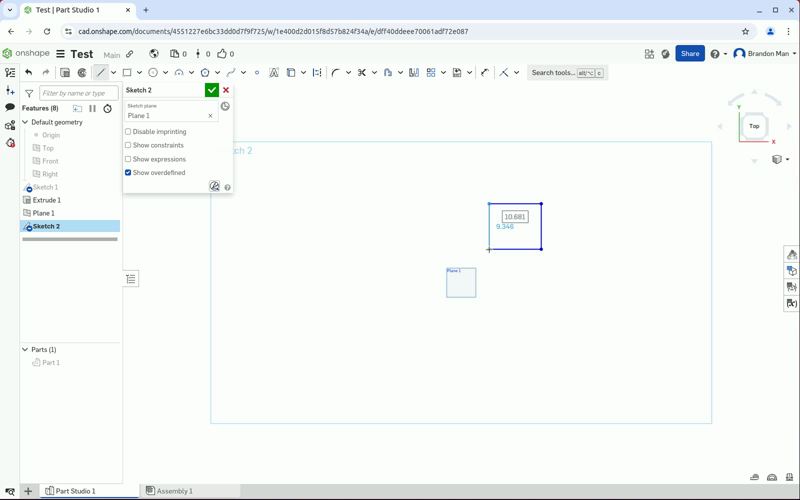
key_up(shift)
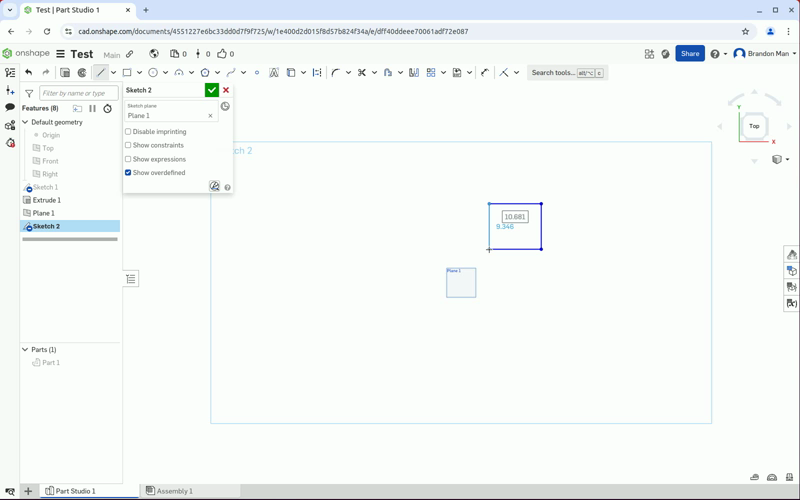
click(489, 249)
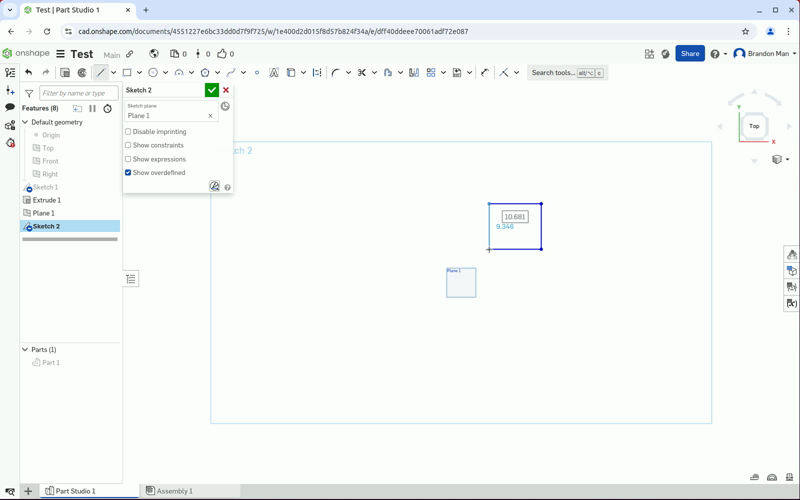
key(esc)
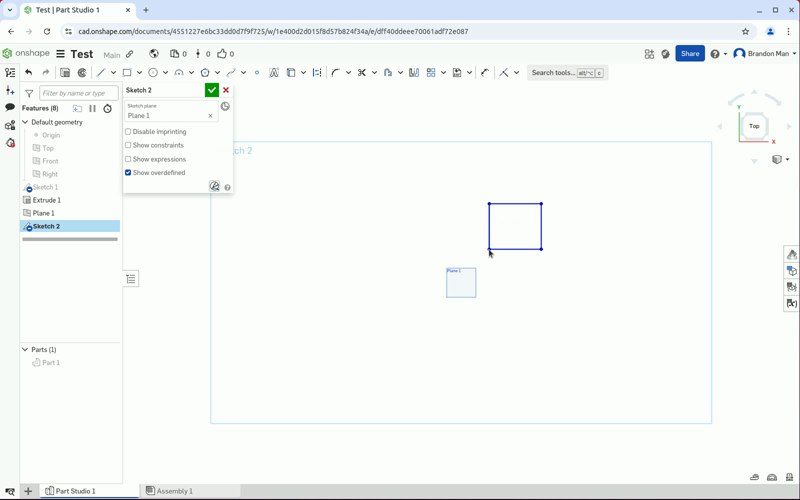
mouse_move(512, 213)
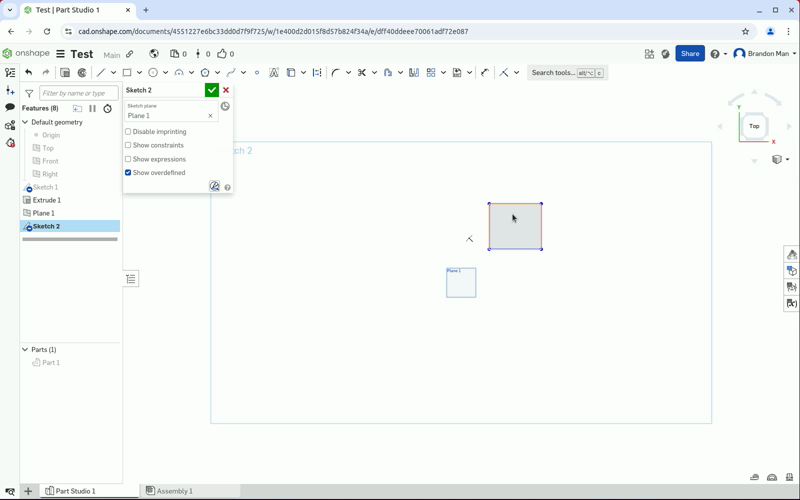
click(512, 213)
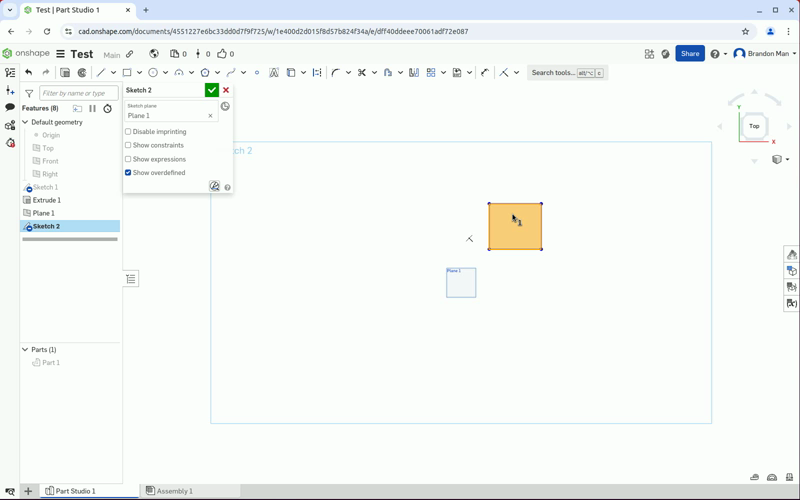
mouse_move(73, 352)
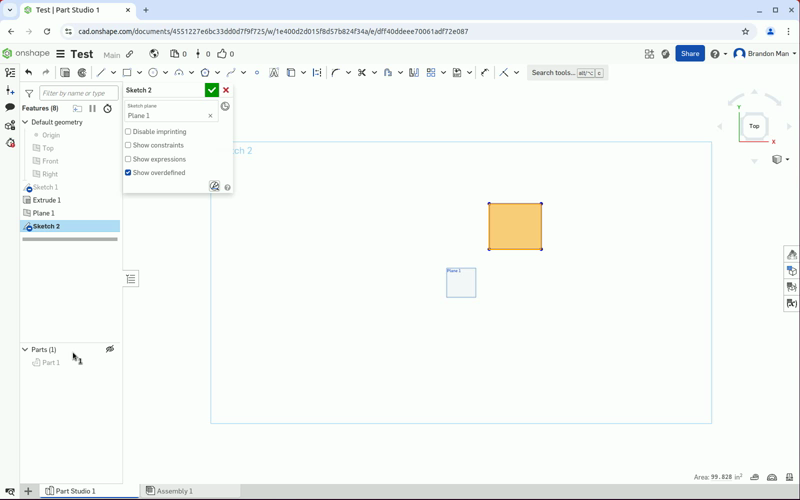
key(shift+y)
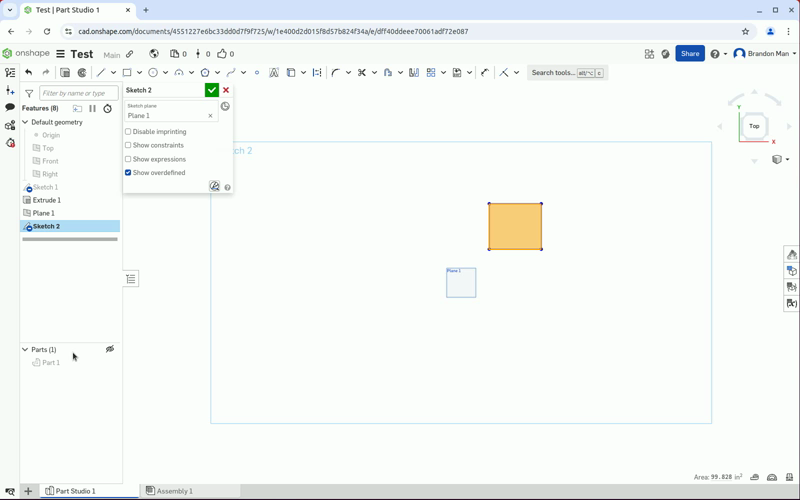
key(shift+e)
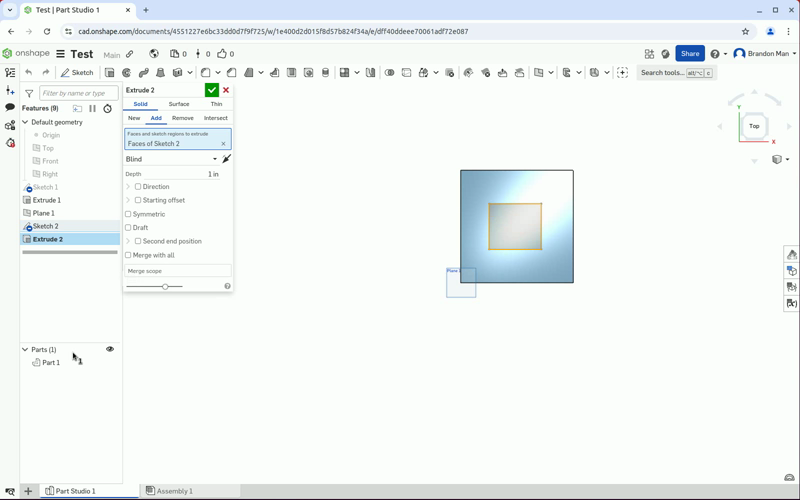
mouse_move(143, 106)
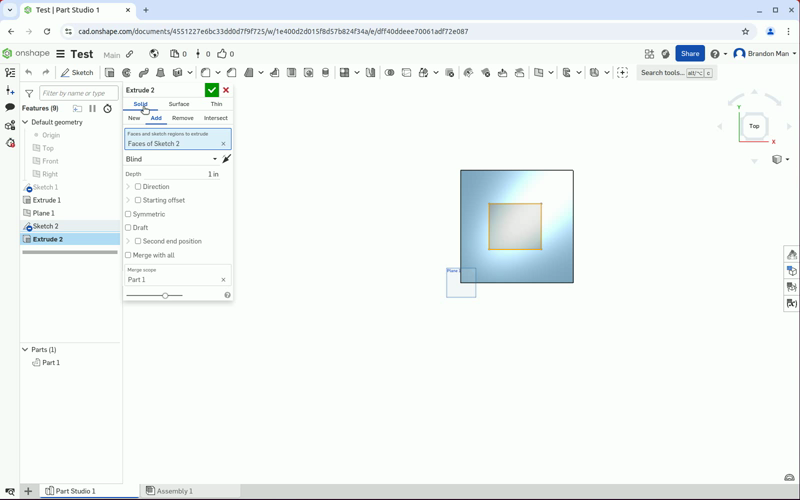
click(143, 106)
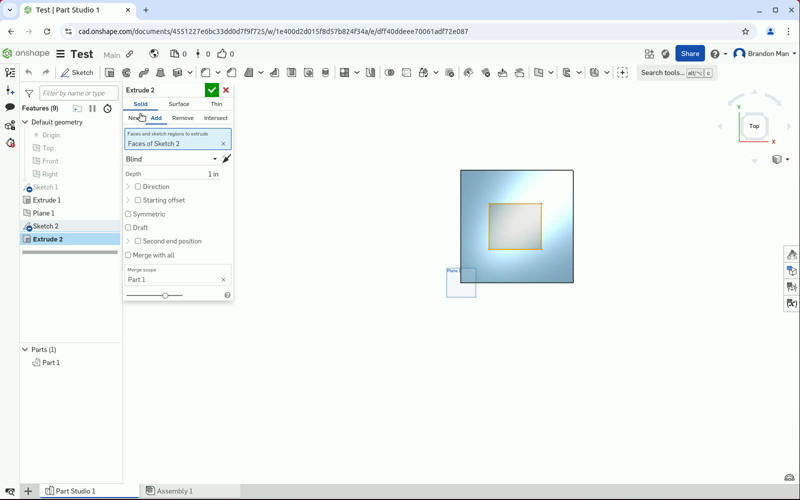
mouse_move(137, 120)
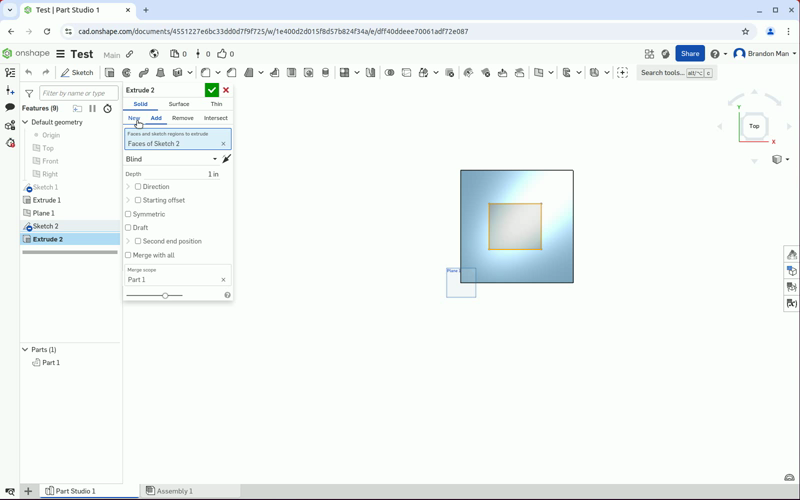
click(137, 120)
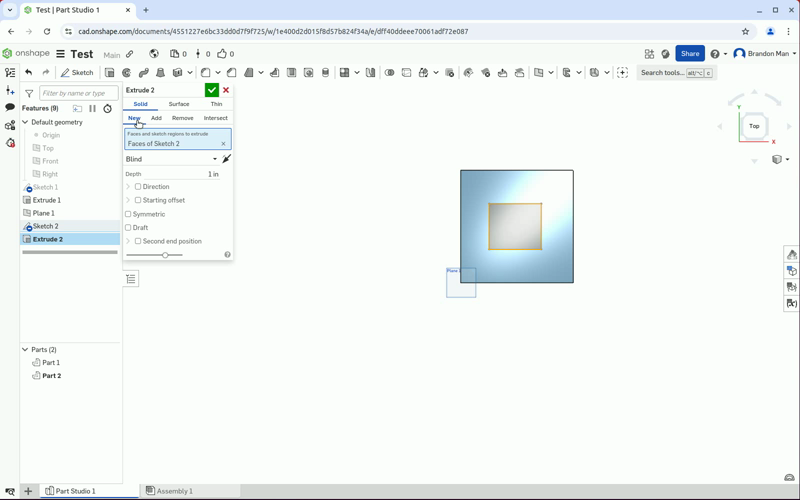
key(tab, 4)
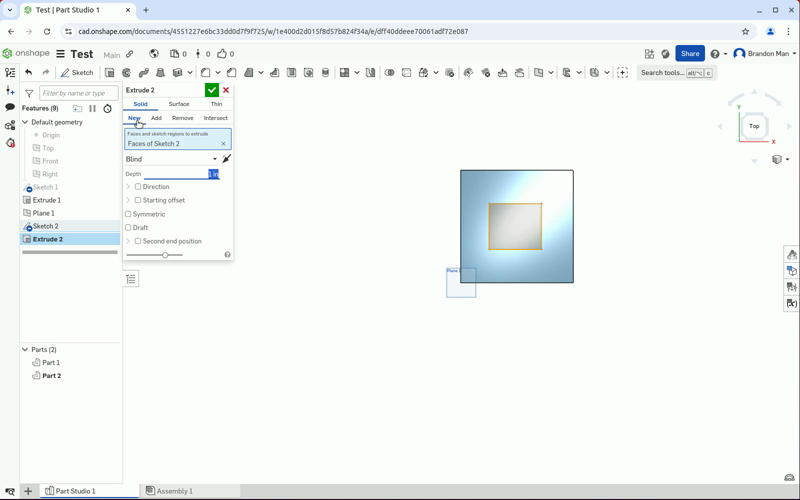
text(-30.811)
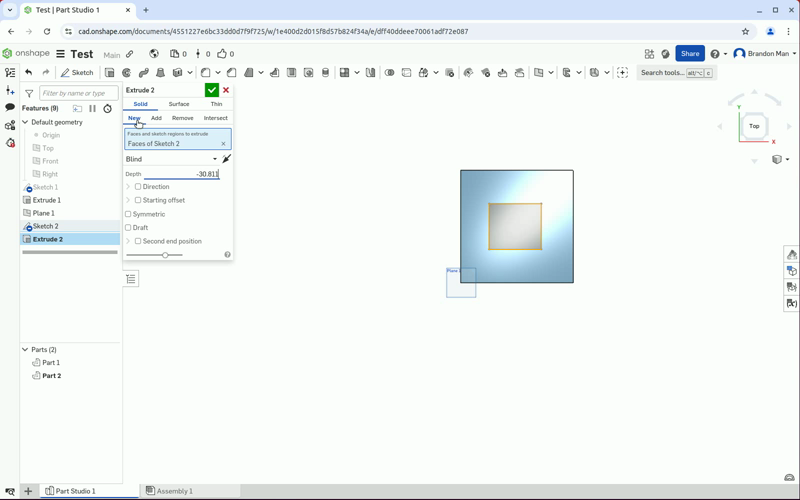
key(enter)
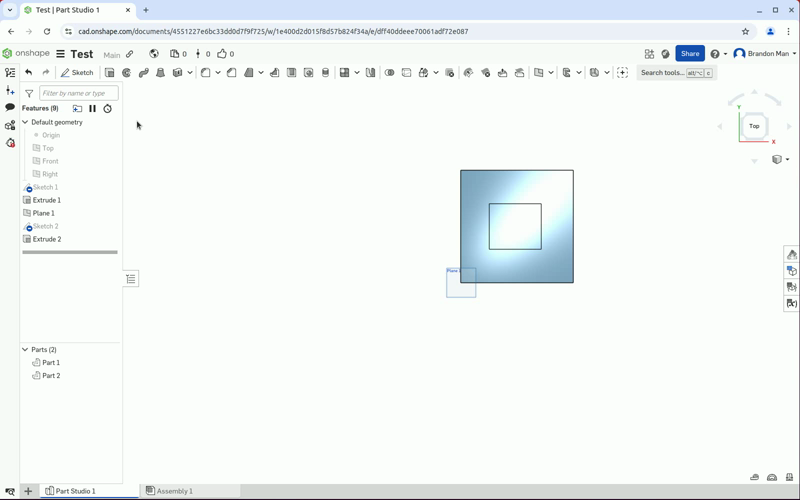
key(shift+h)
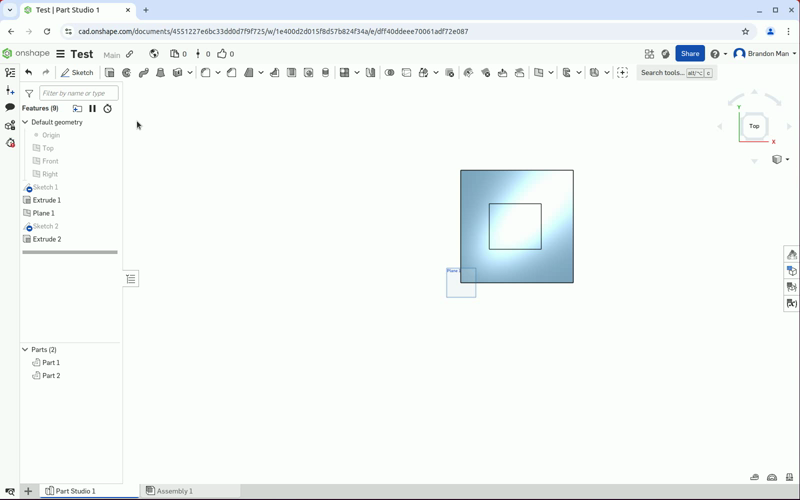
key(shift+h)
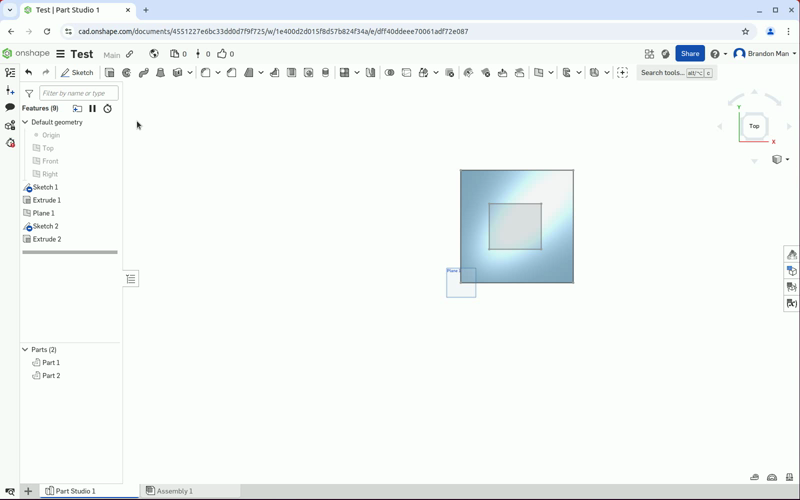
key(shift+7)
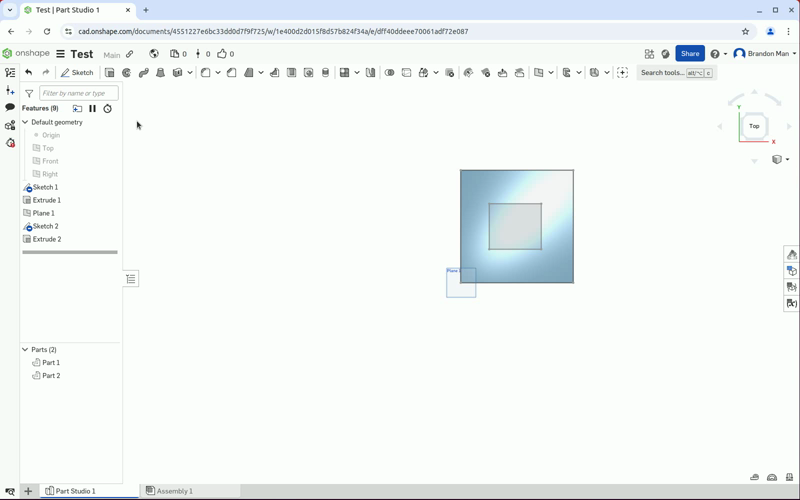
key(up, 3)
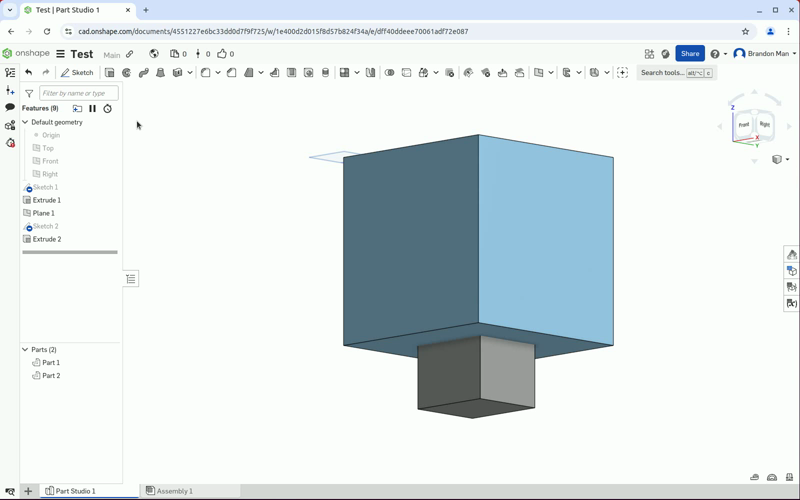
key(left, 3)
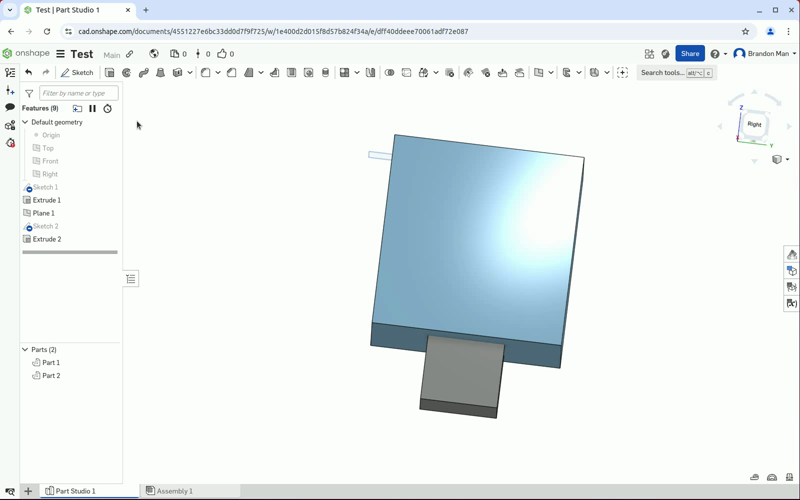
key(right, 3)
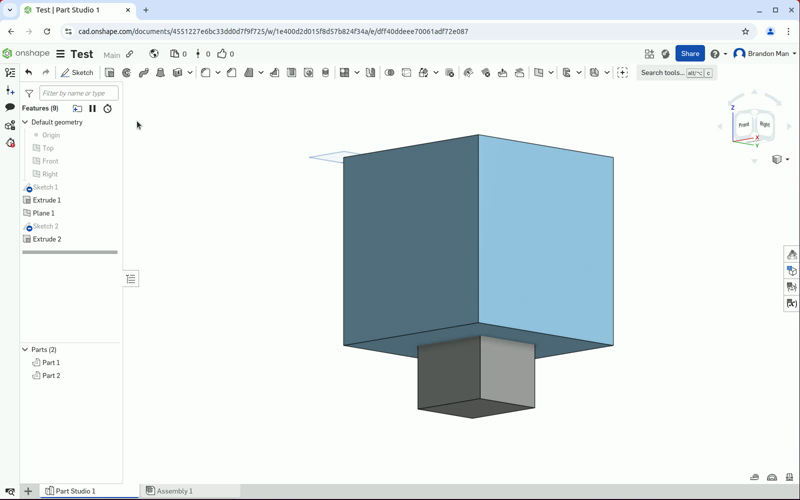
key(down, 3)
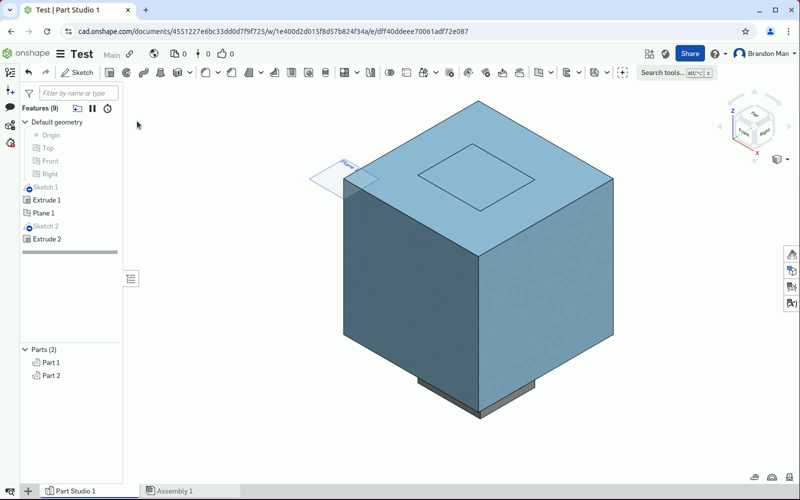
mouse_move(73, 189)
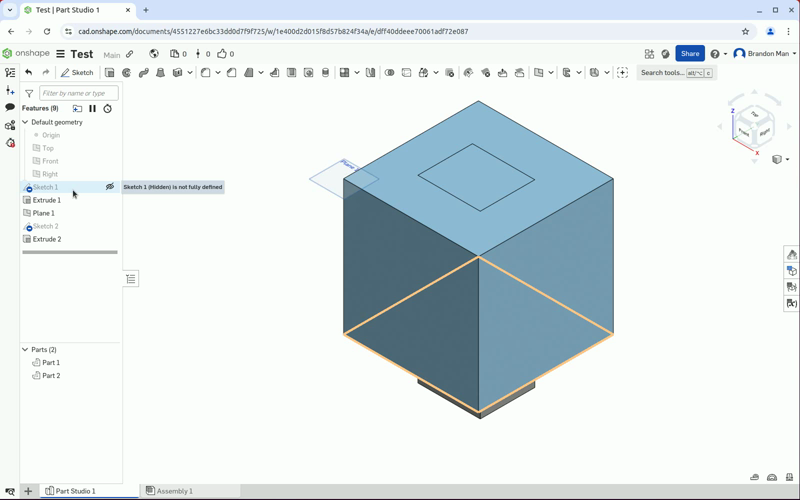
click(73, 189)